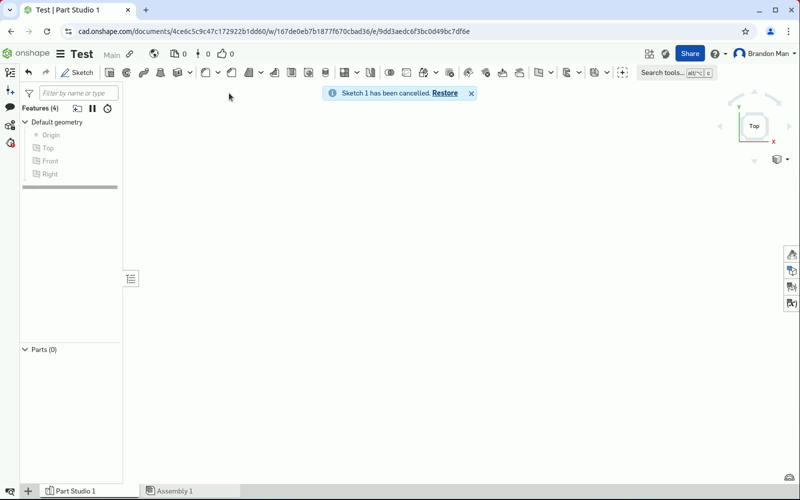
key(shift+h)
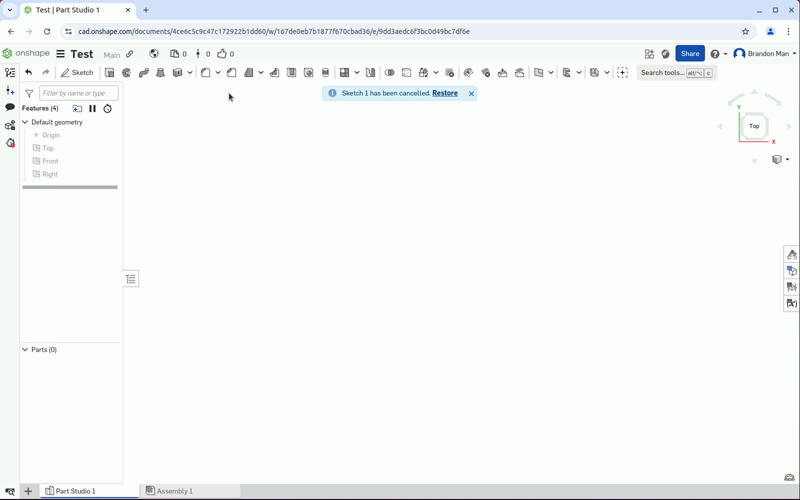
key(shift+s)
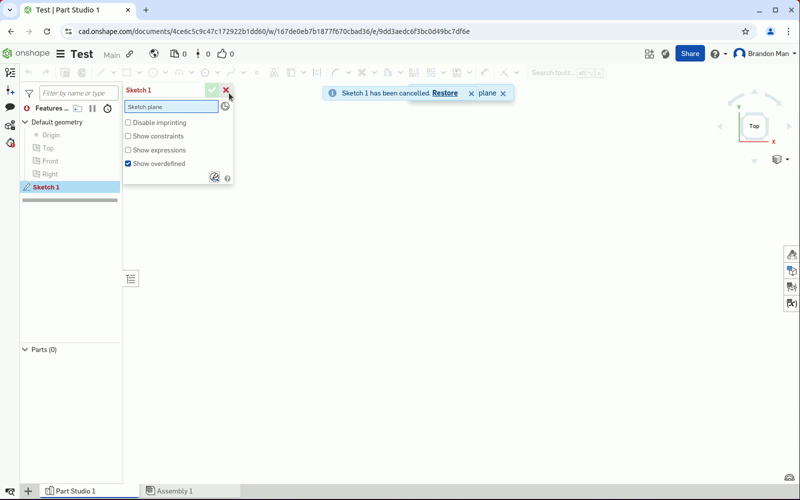
mouse_move(73, 150)
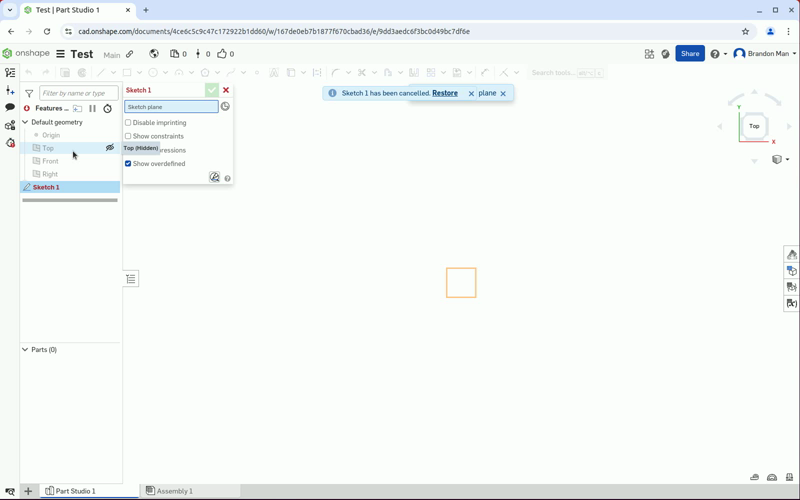
click(73, 150)
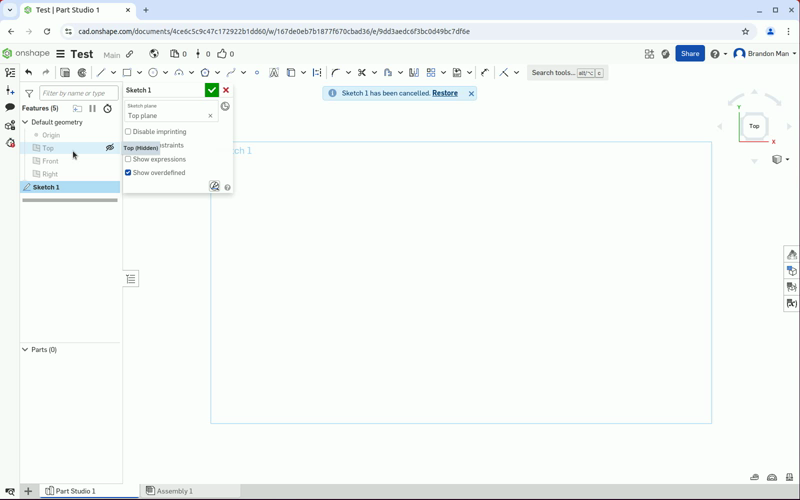
mouse_move(73, 352)
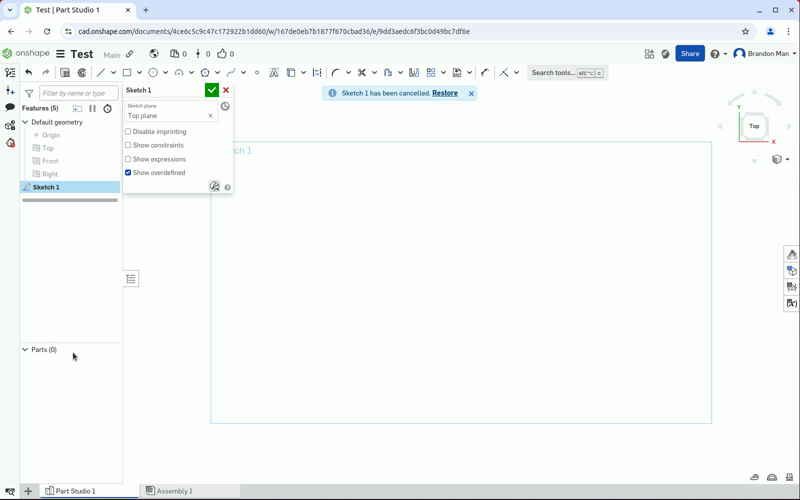
key(y)
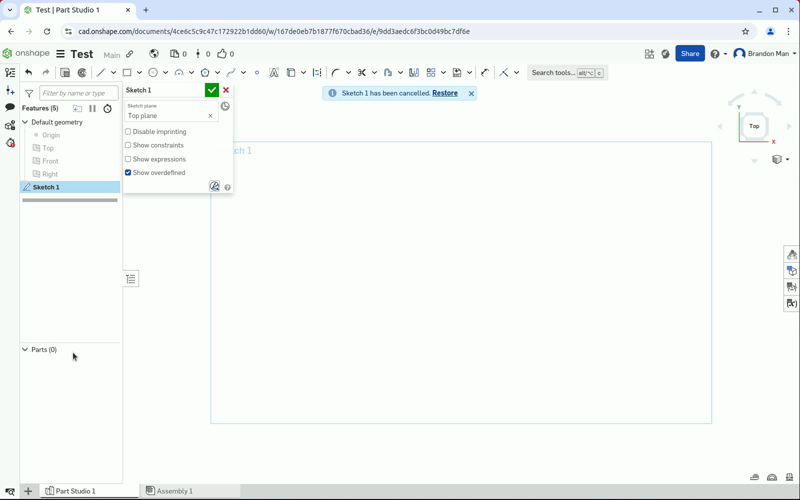
key(c)
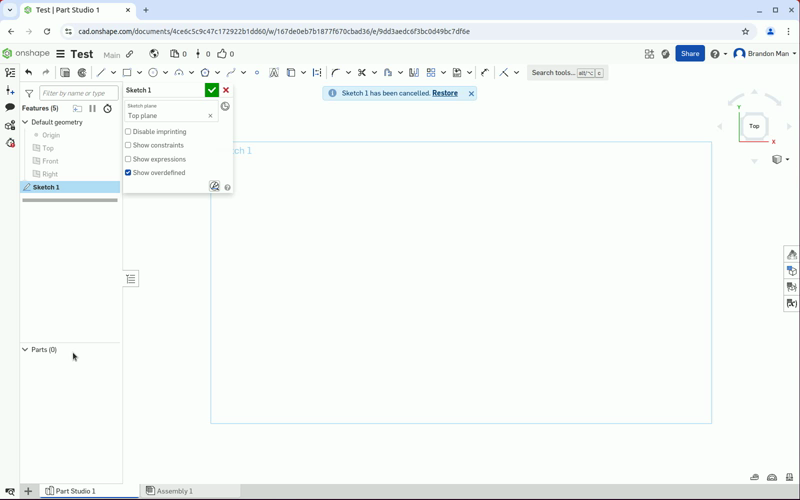
key_down(shift)
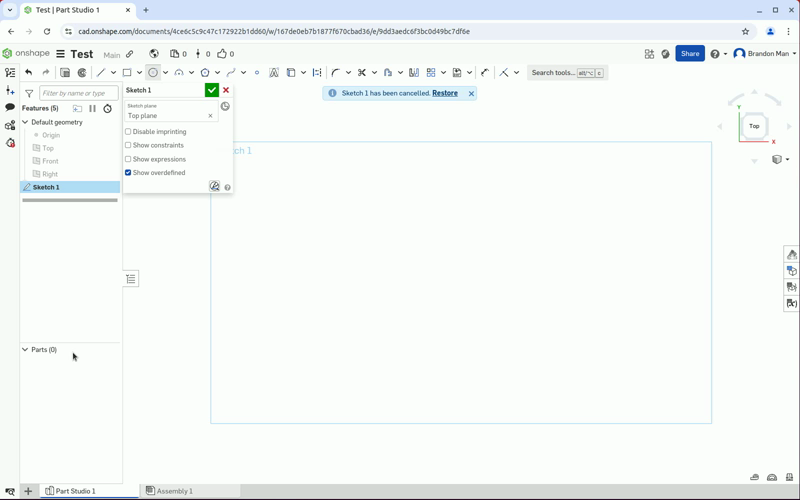
mouse_move(461, 282)
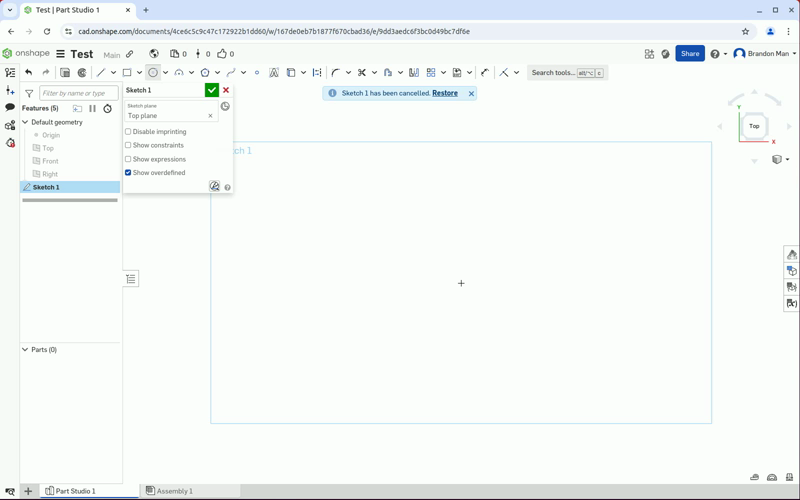
click(461, 282)
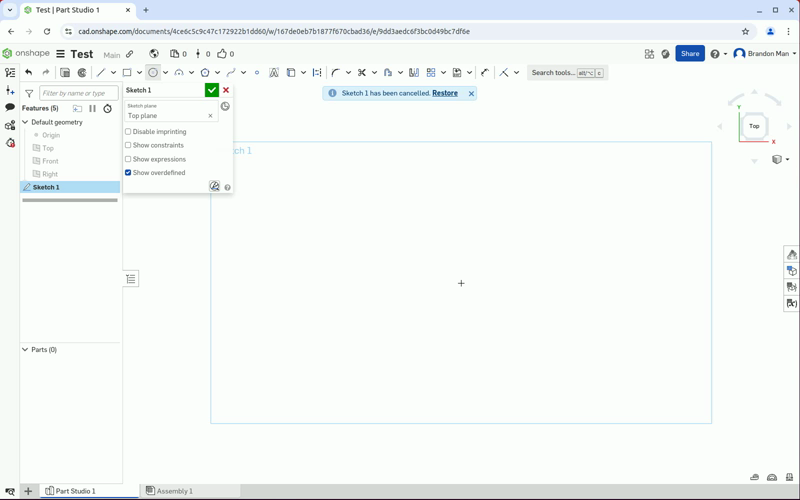
key_up(shift)
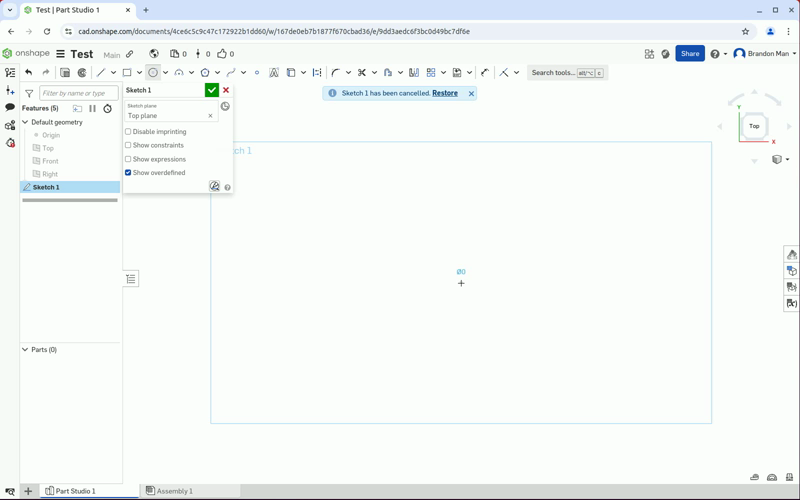
mouse_move(574, 282)
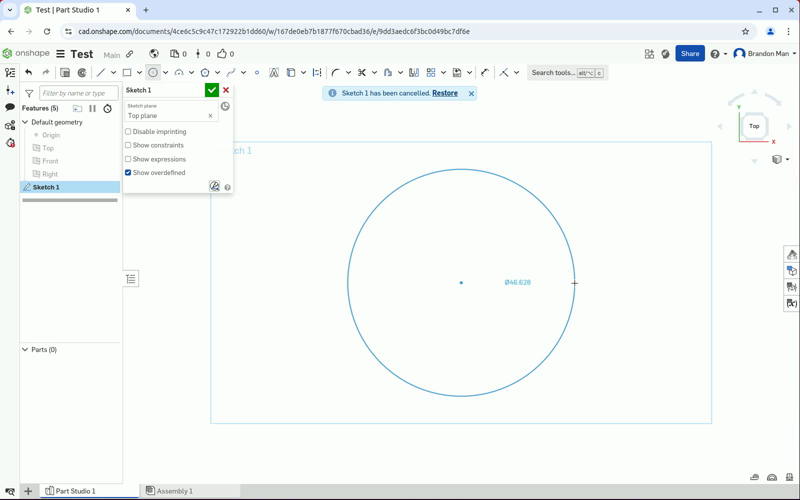
click(574, 282)
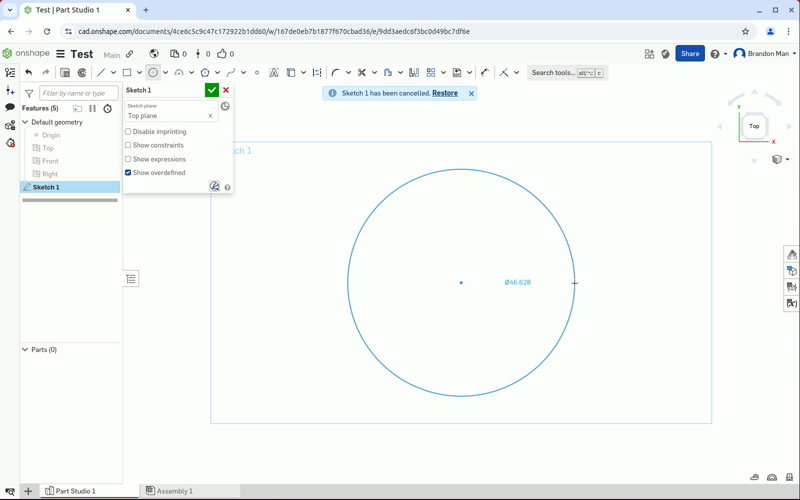
key(esc)
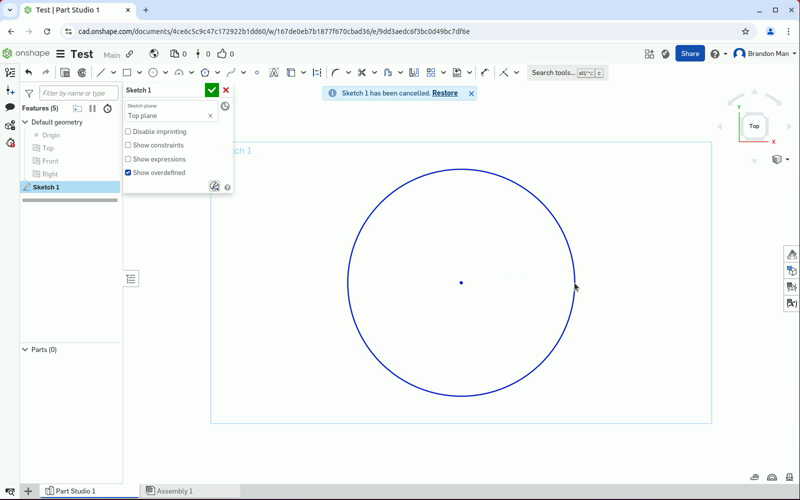
key(c)
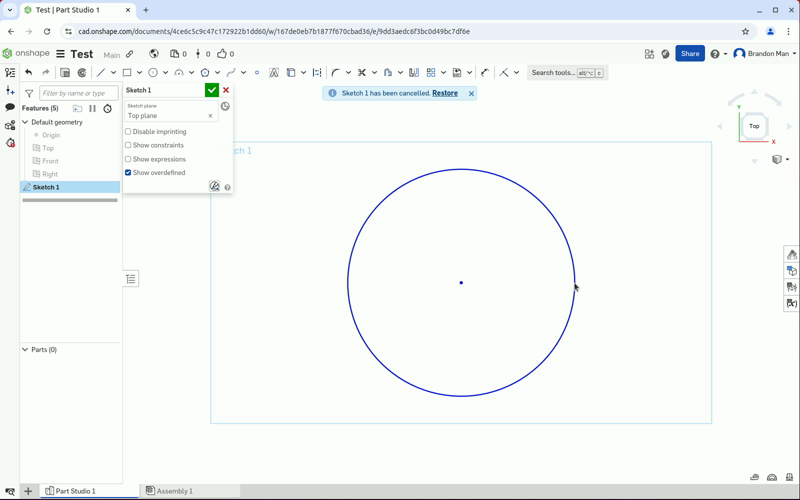
key_down(shift)
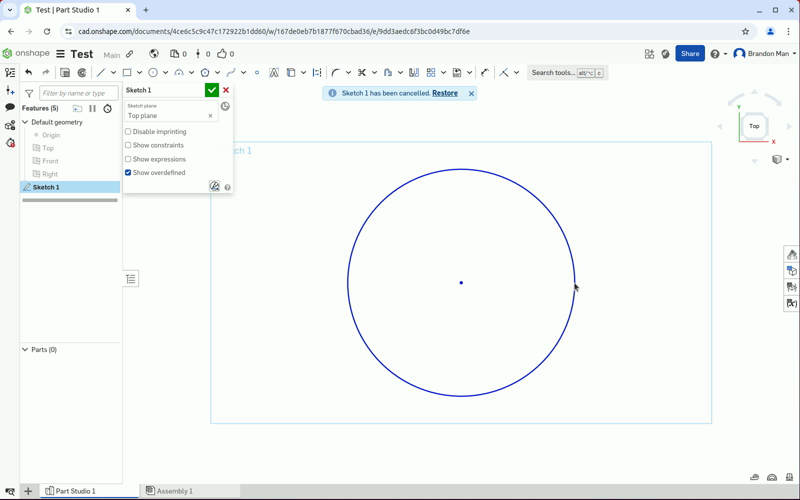
mouse_move(461, 282)
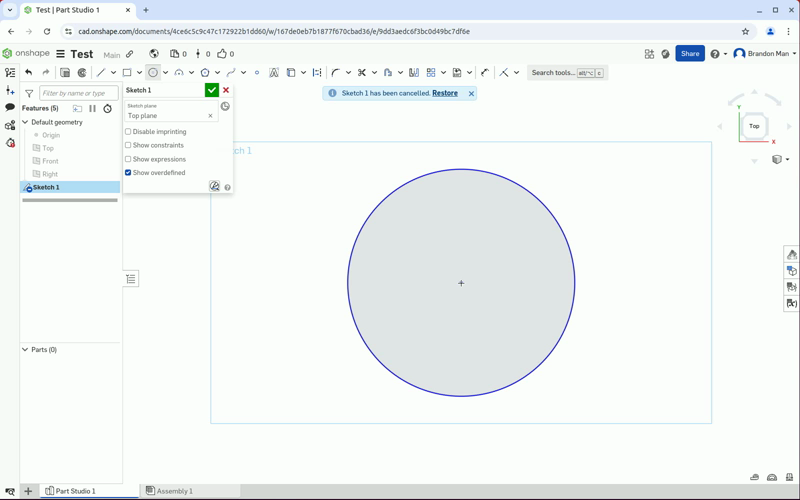
click(461, 282)
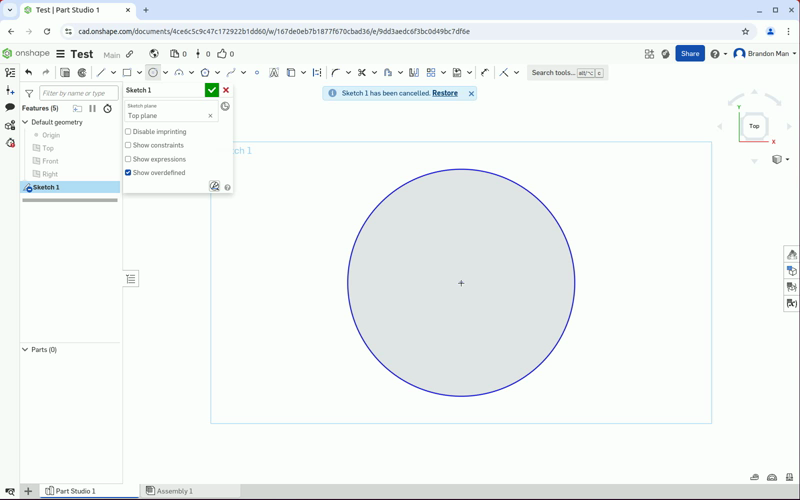
key_up(shift)
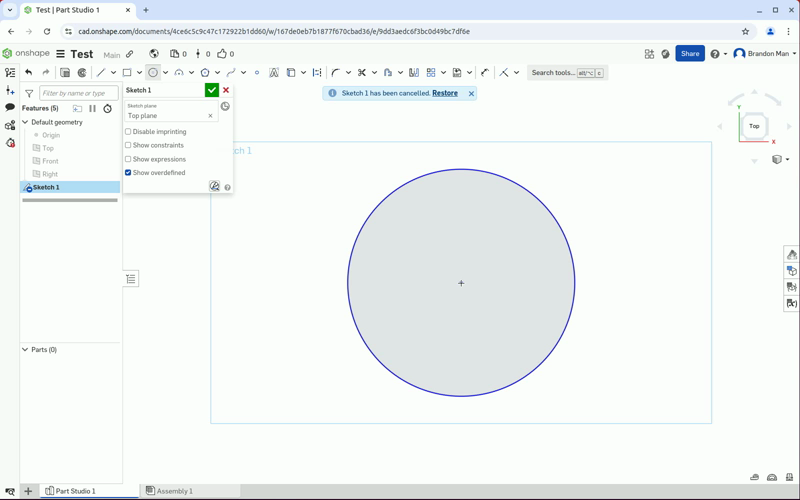
mouse_move(487, 282)
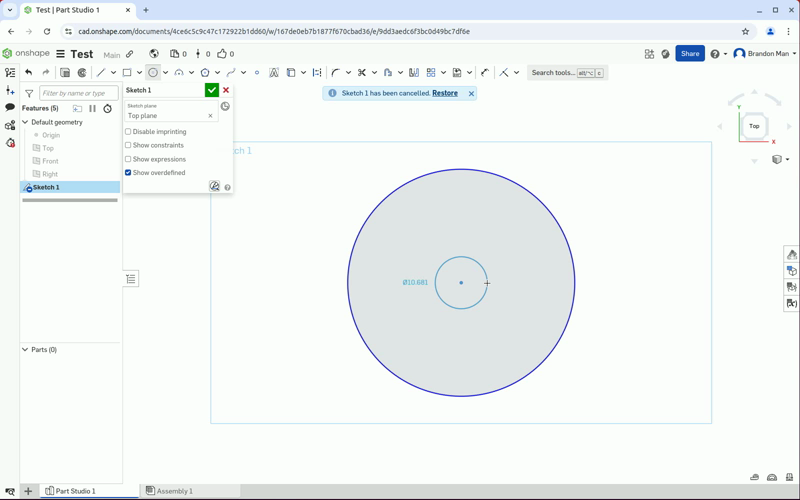
click(487, 282)
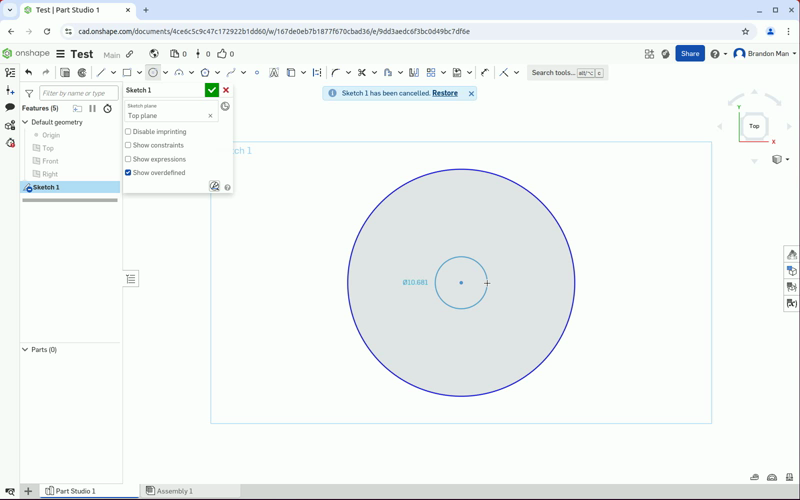
key(esc)
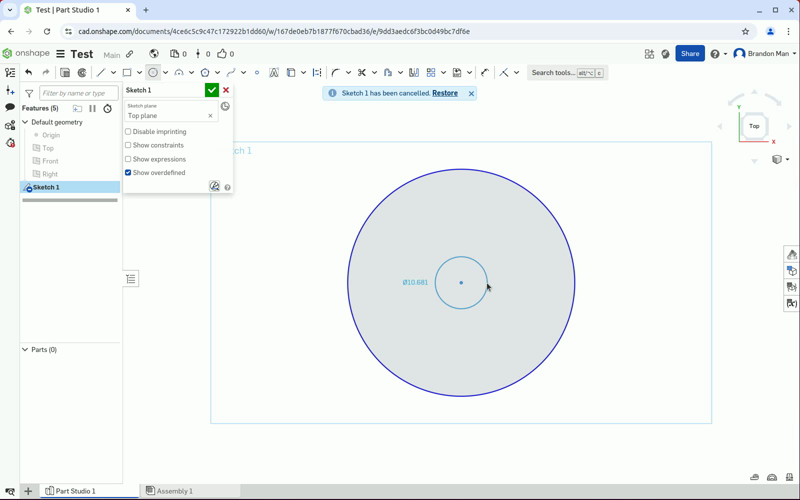
mouse_move(431, 213)
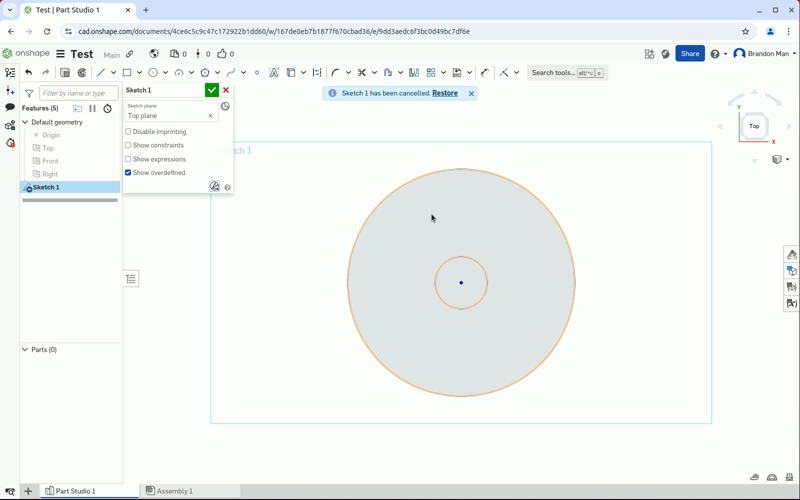
click(431, 213)
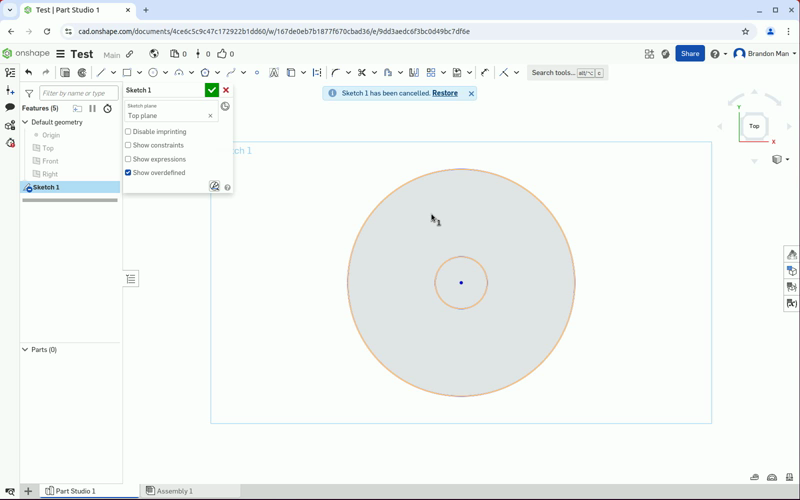
mouse_move(73, 352)
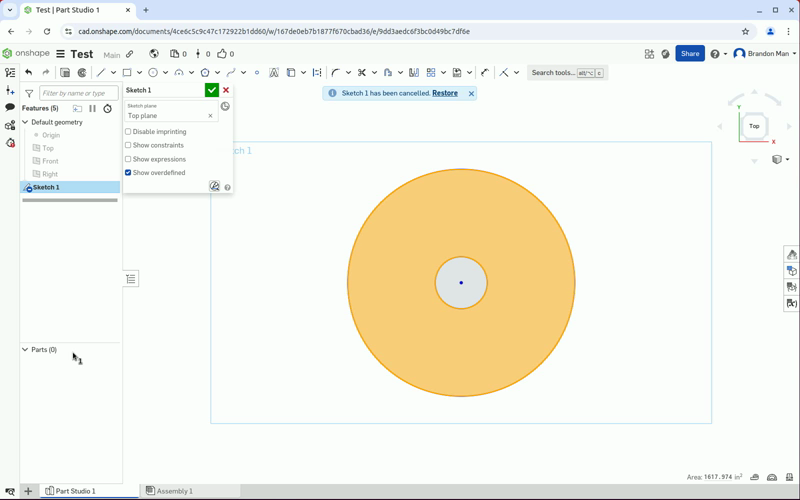
key(shift+y)
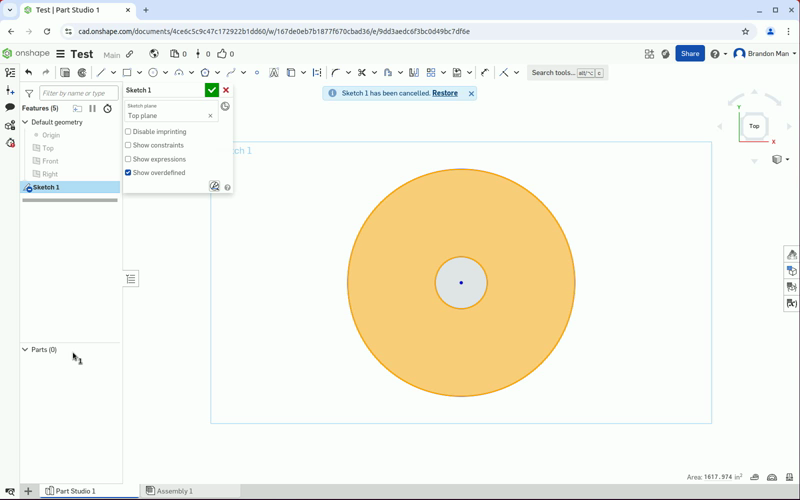
key(shift+e)
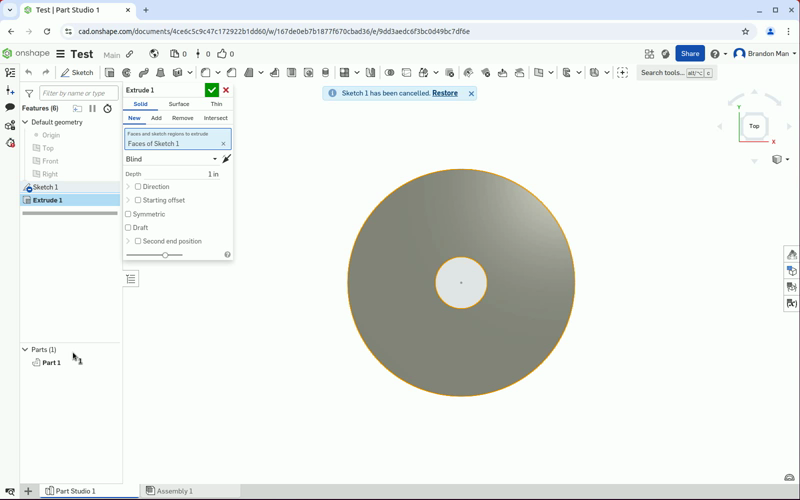
mouse_move(143, 106)
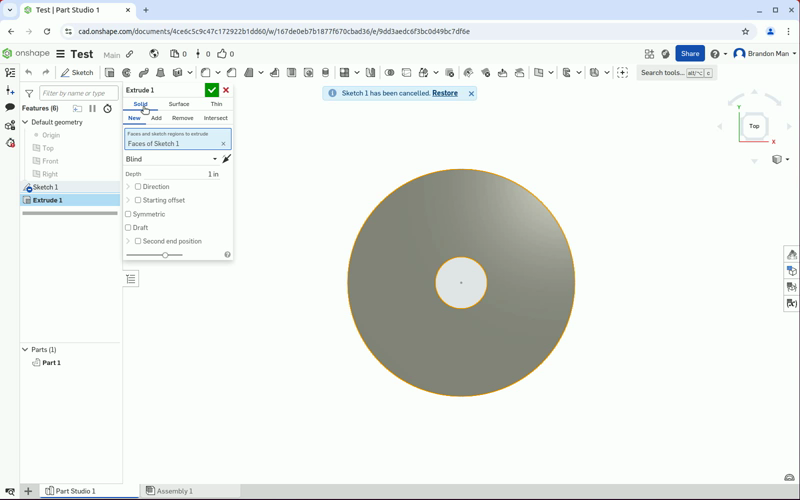
click(143, 106)
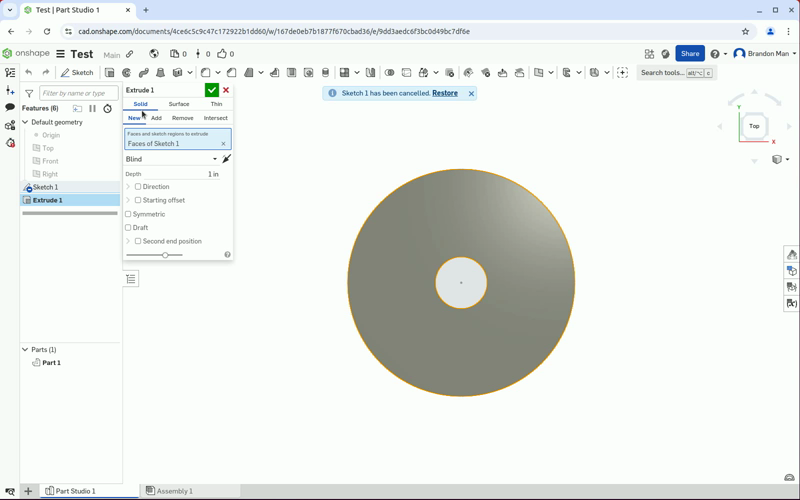
mouse_move(137, 120)
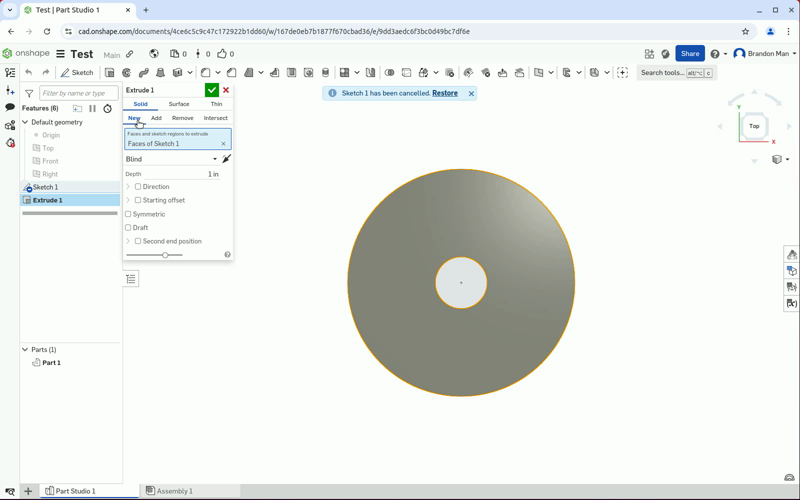
click(137, 120)
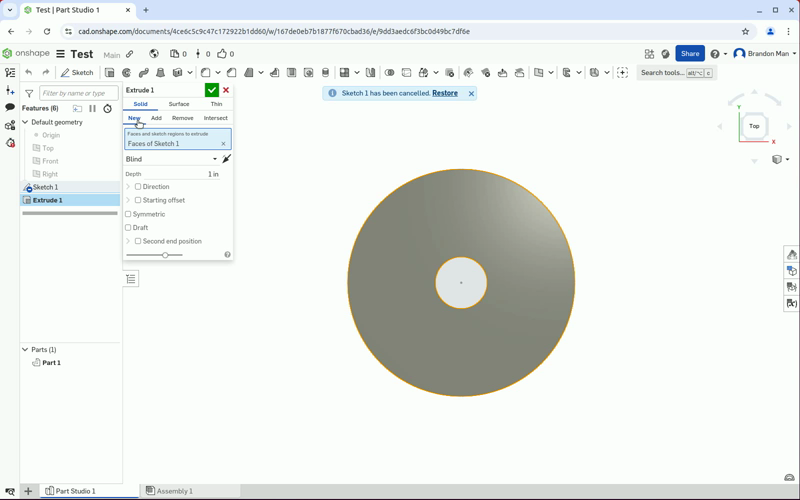
key(tab, 4)
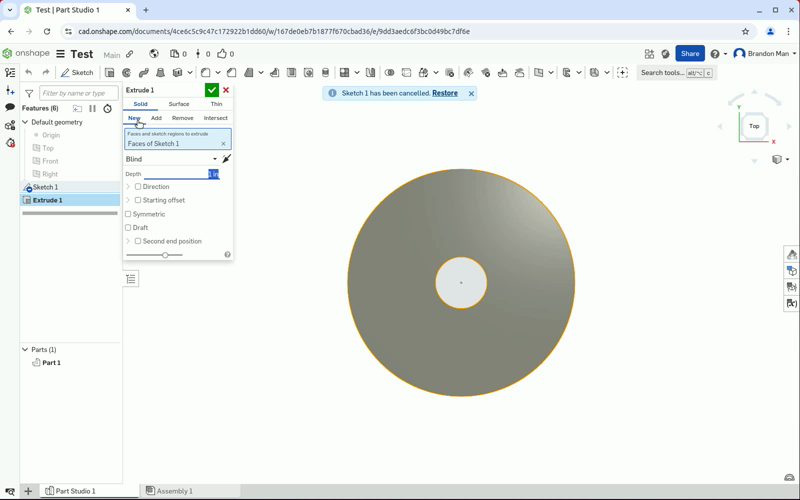
text(5.536)
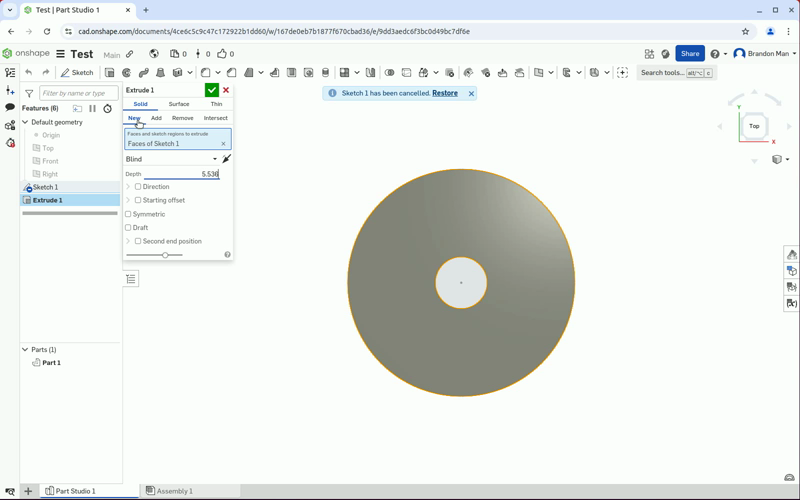
key(enter)
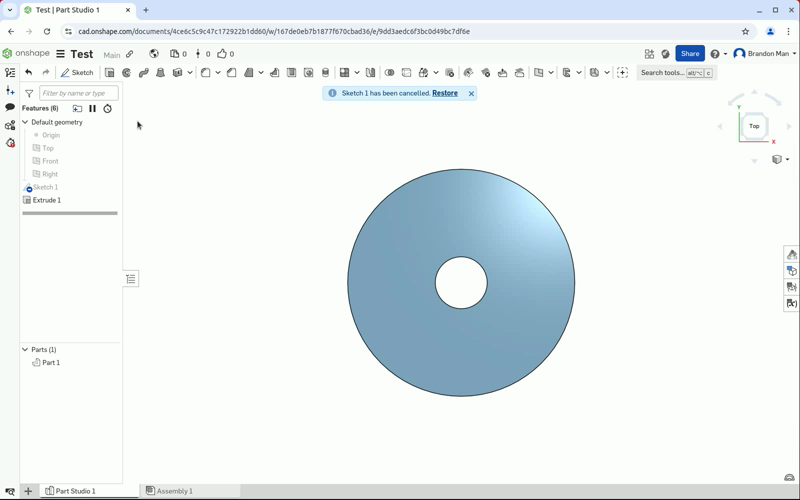
key(shift+h)
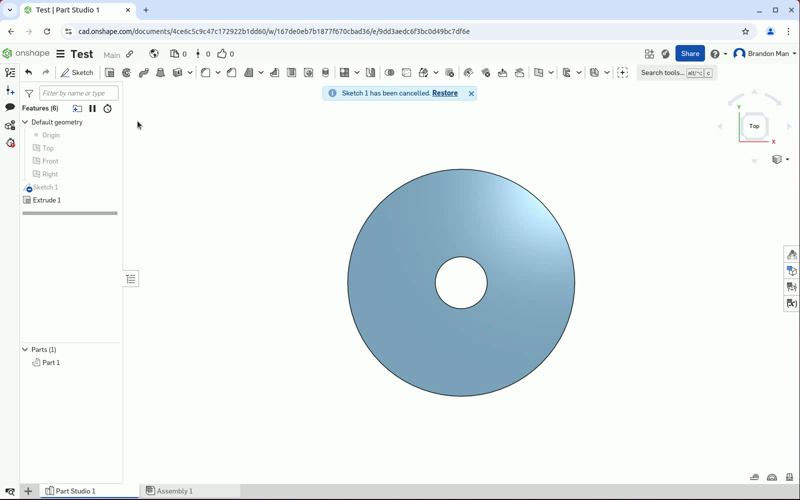
key(shift+h)
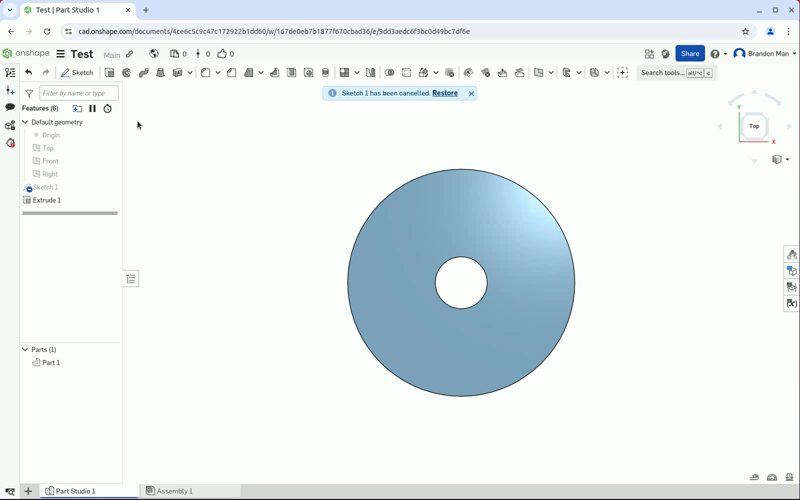
mouse_move(73, 189)
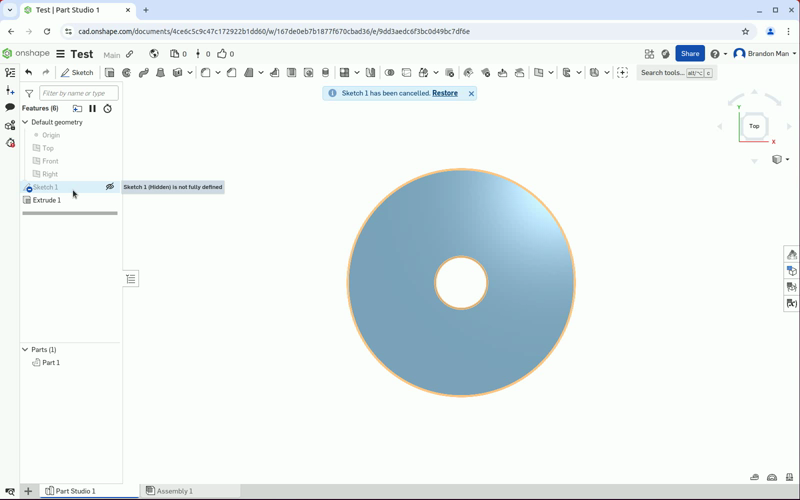
click(73, 189)
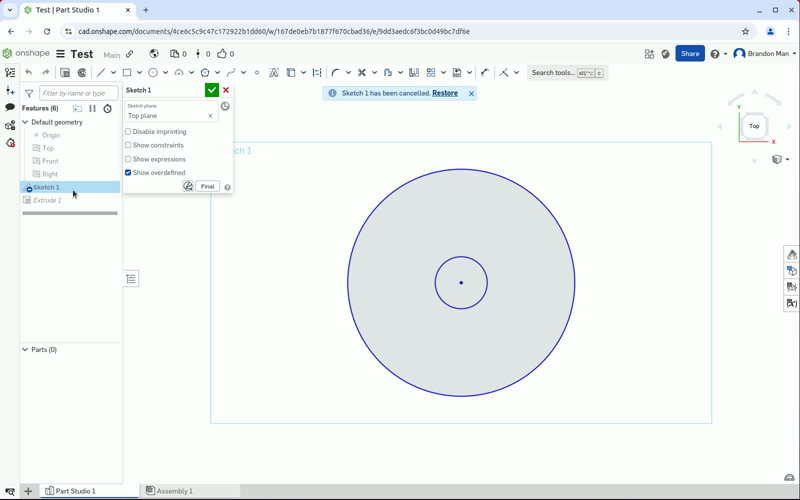
mouse_move(229, 92)
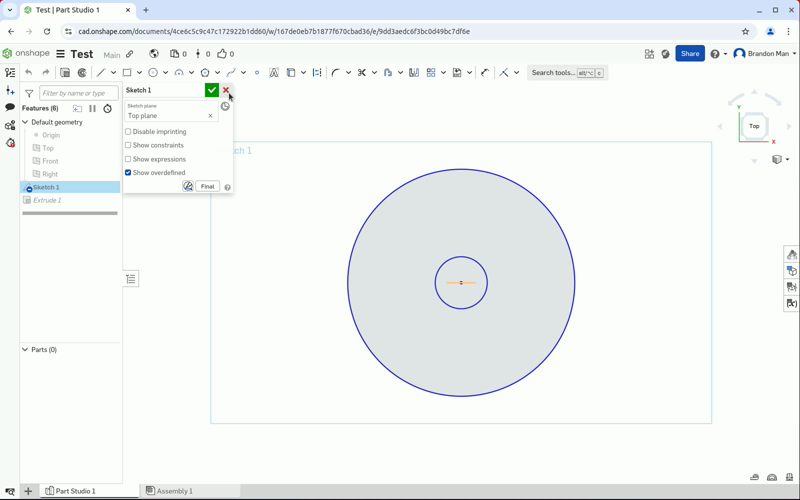
click(229, 92)
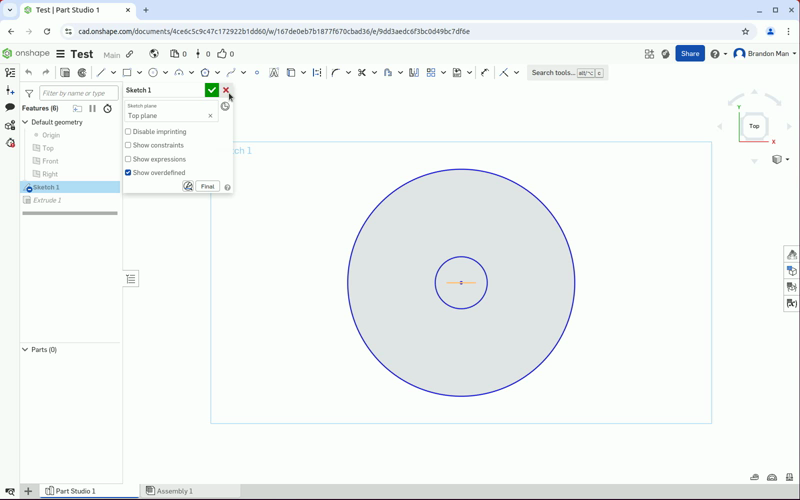
key(shift+s)
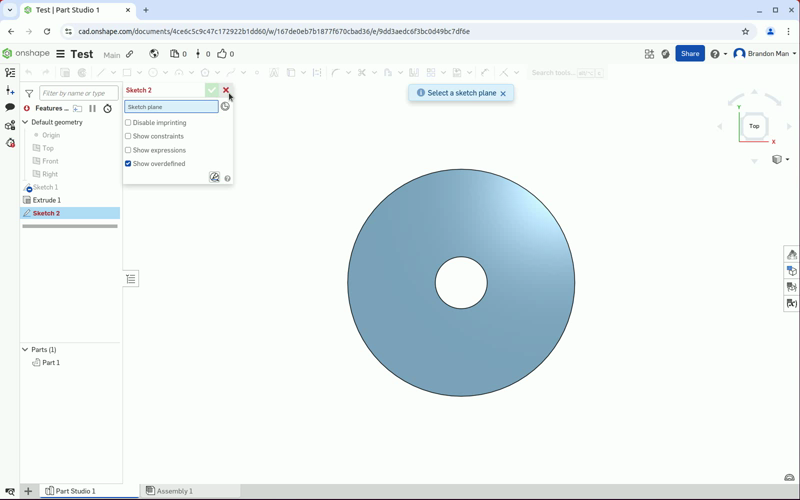
mouse_move(73, 150)
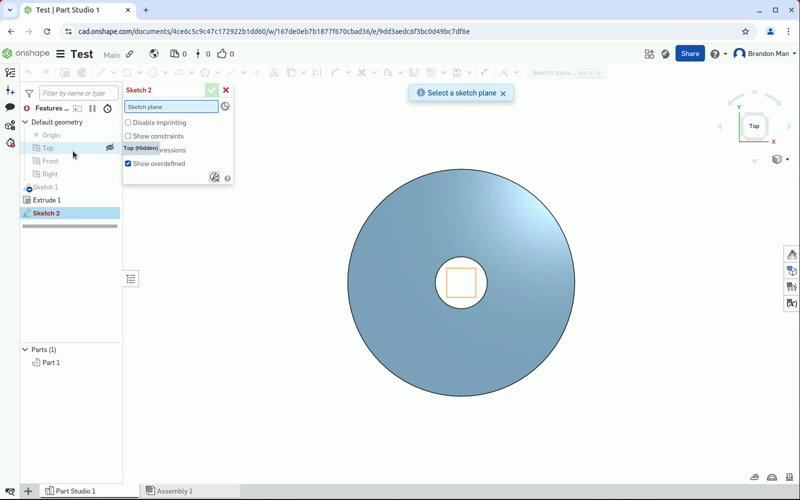
click(73, 150)
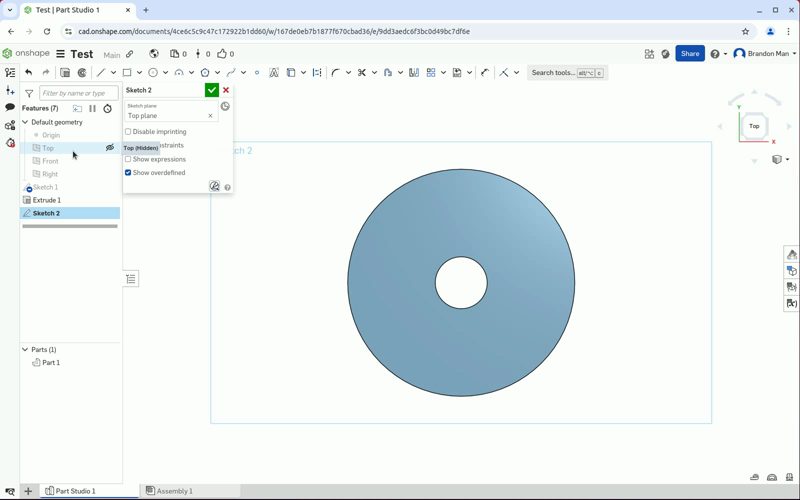
mouse_move(73, 352)
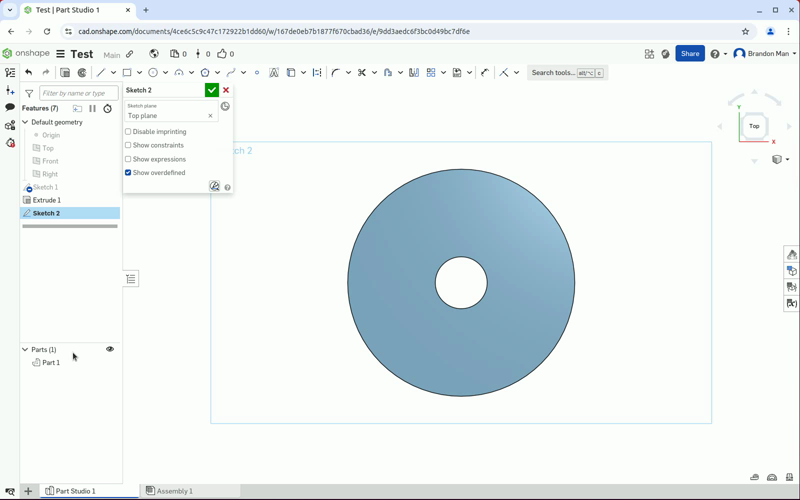
key(y)
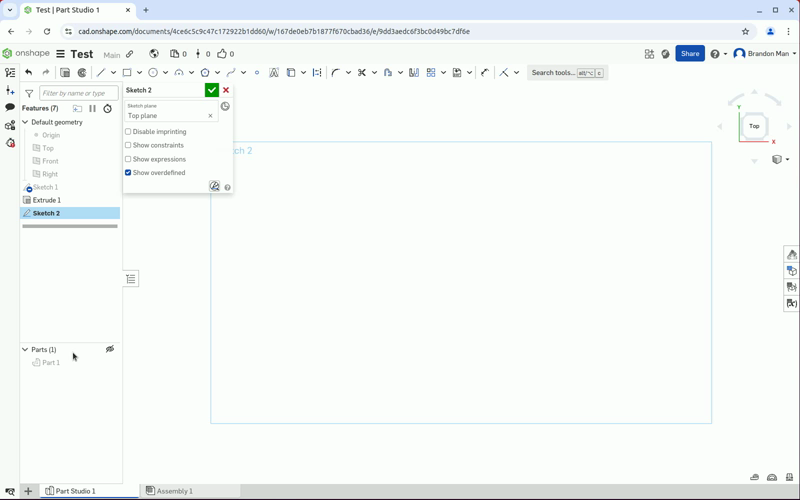
key(c)
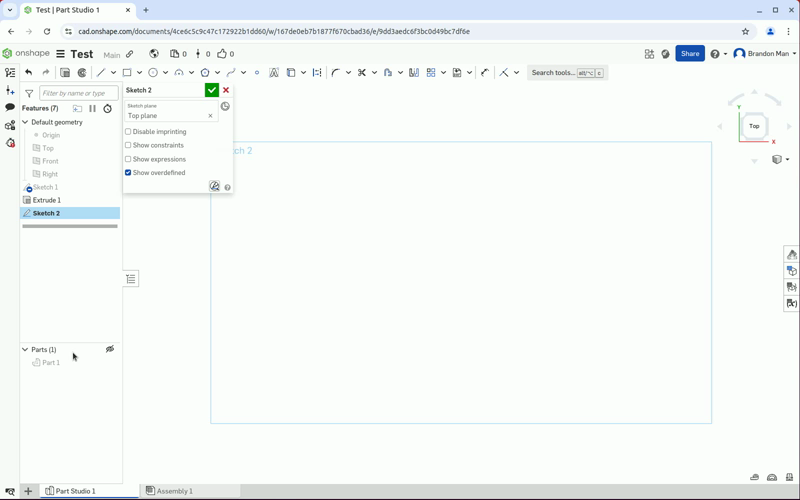
key_down(shift)
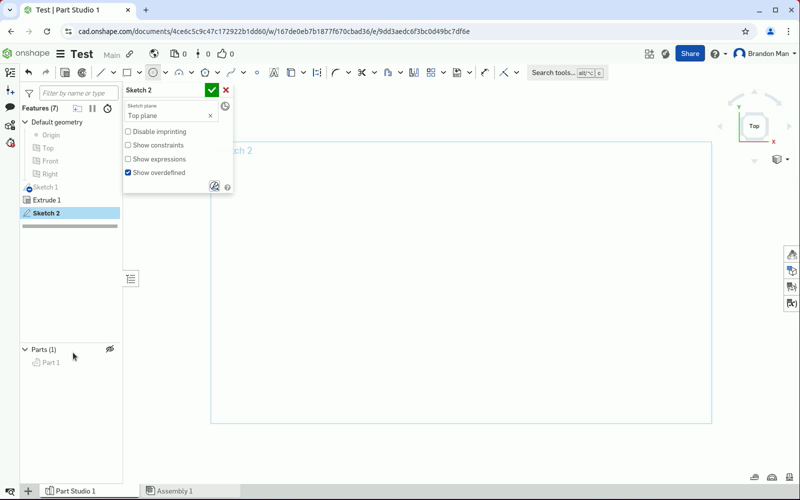
mouse_move(461, 282)
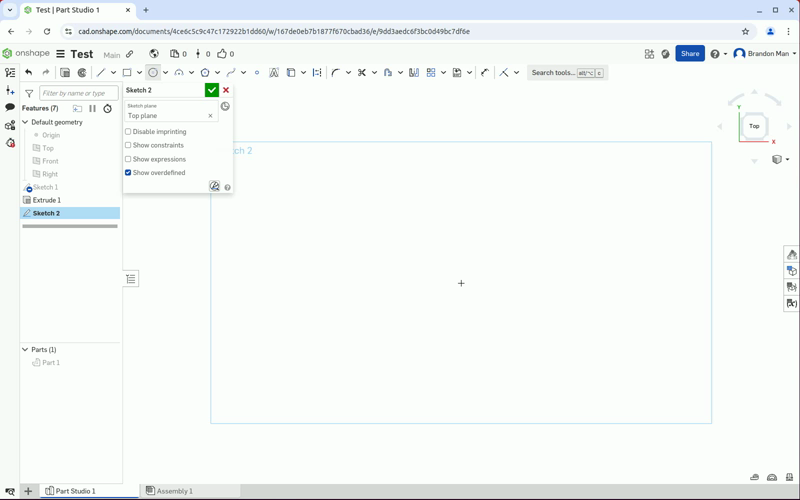
click(461, 282)
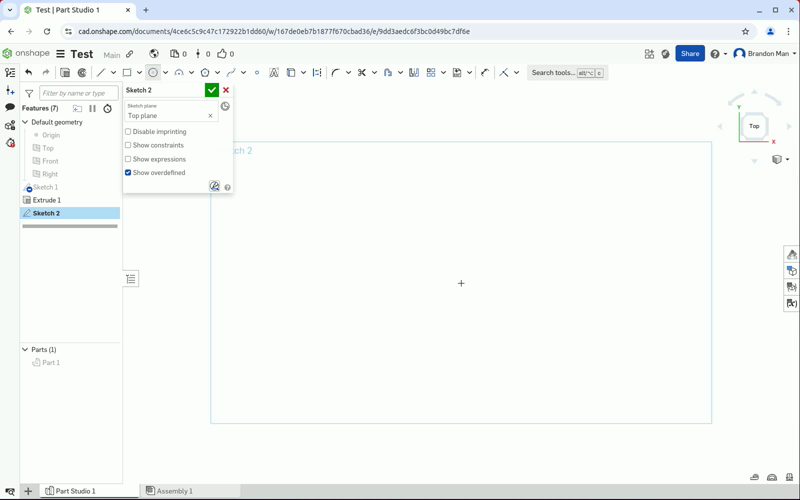
key_up(shift)
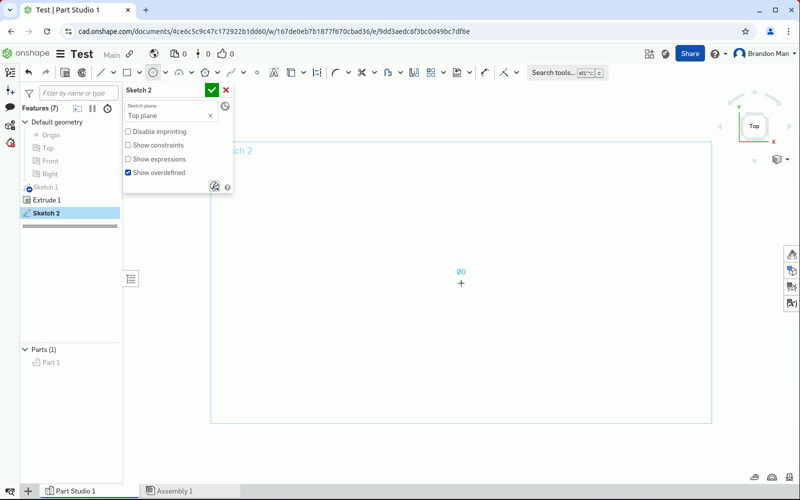
mouse_move(489, 282)
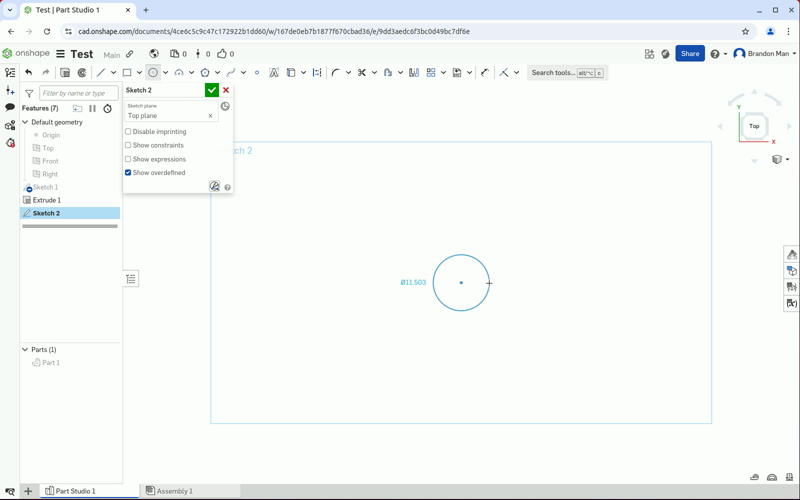
click(489, 282)
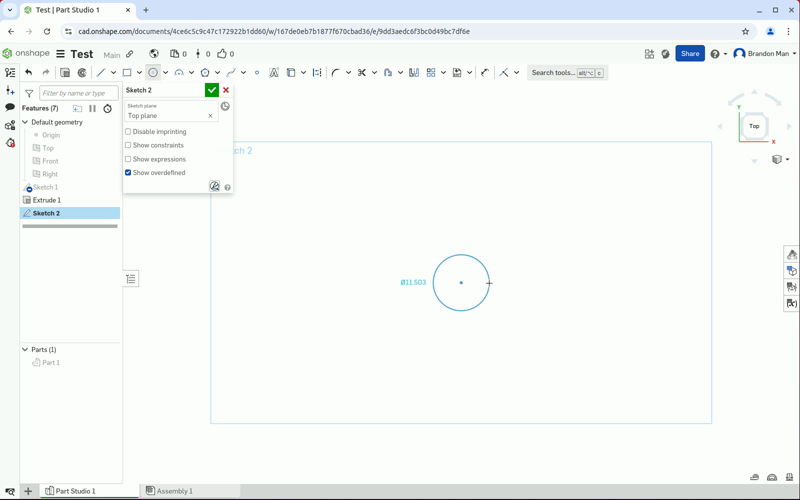
key(esc)
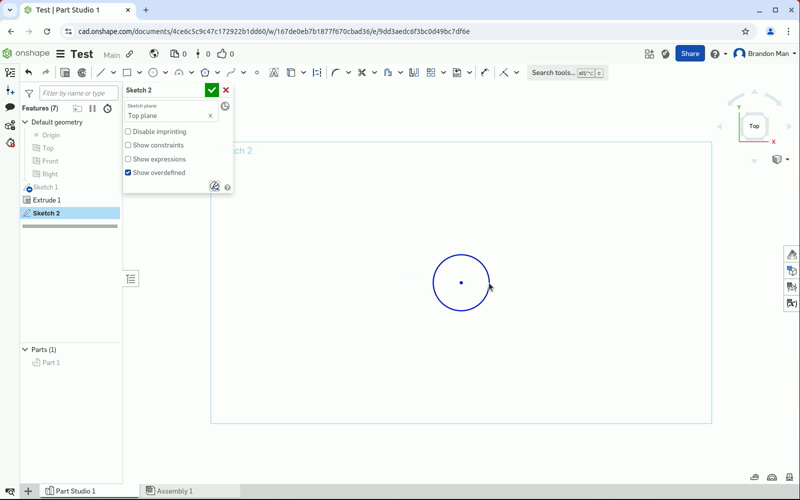
key(c)
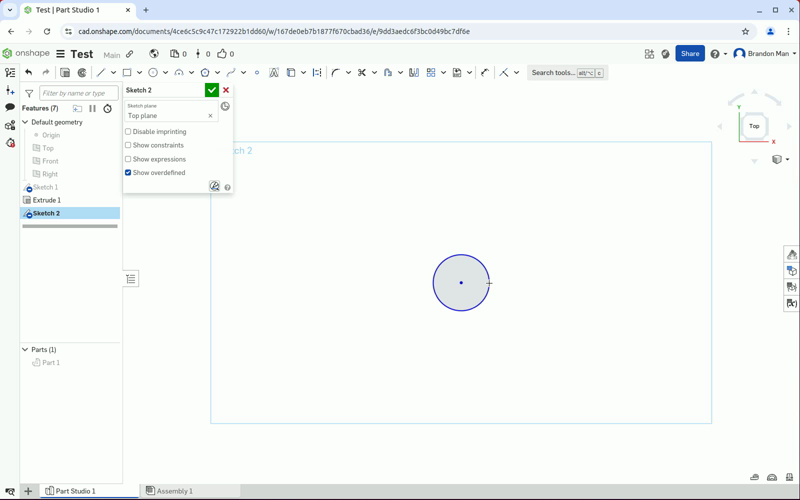
key_down(shift)
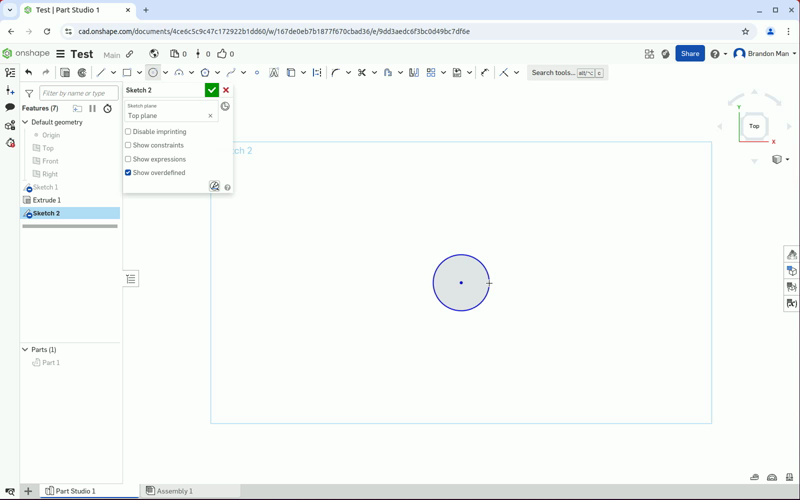
mouse_move(461, 282)
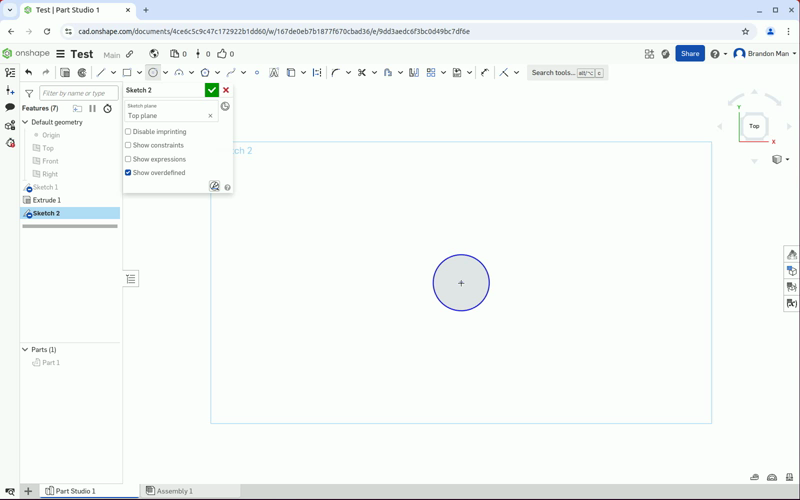
click(461, 282)
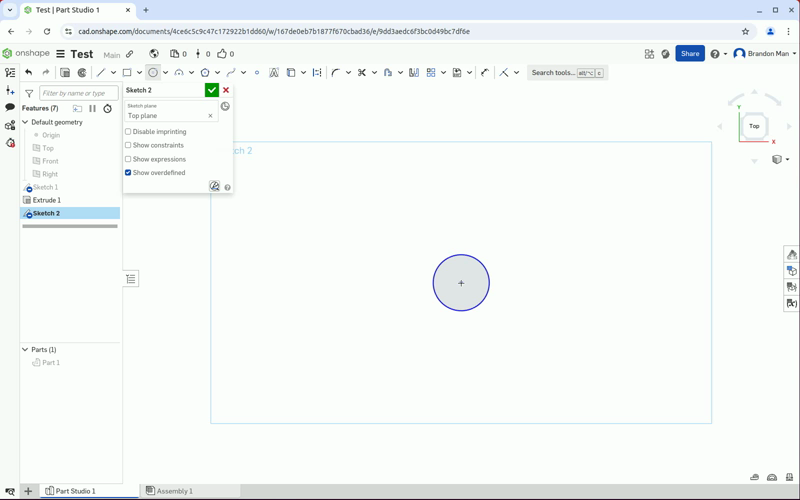
key_up(shift)
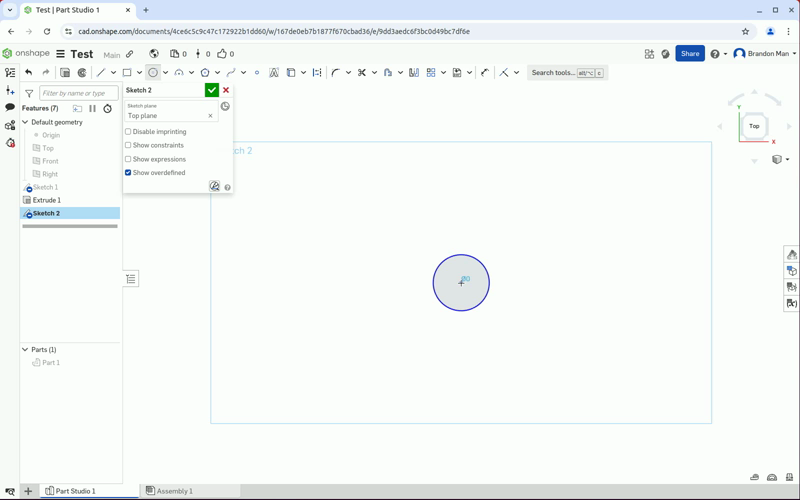
mouse_move(477, 282)
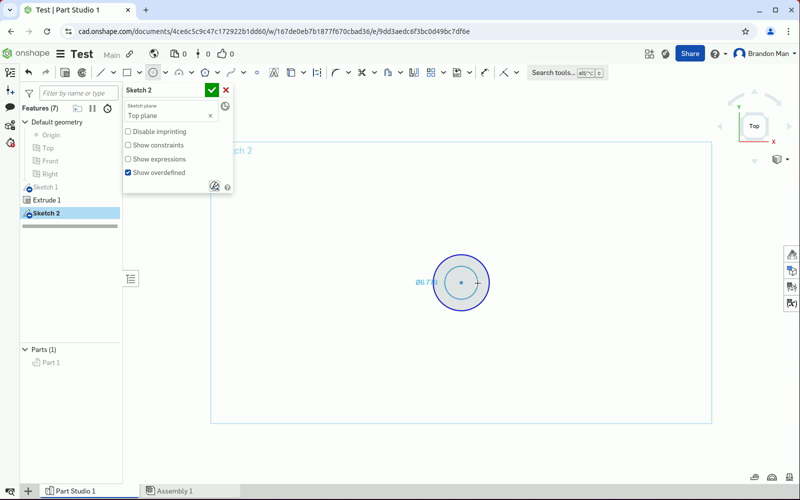
click(477, 282)
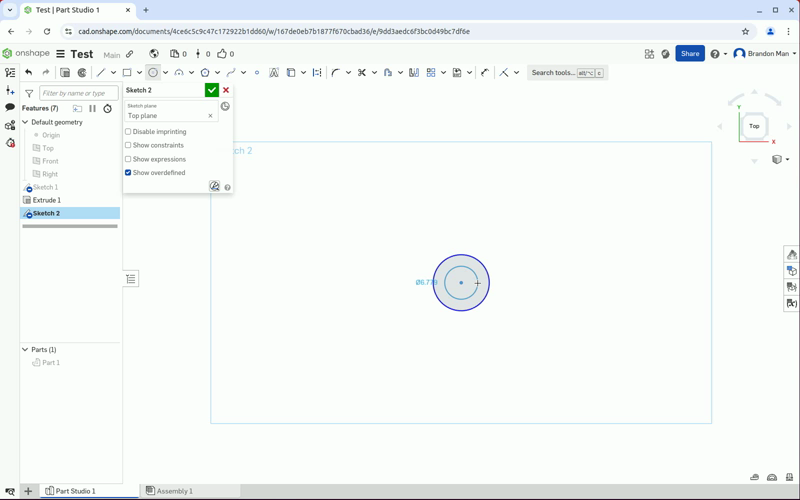
key(esc)
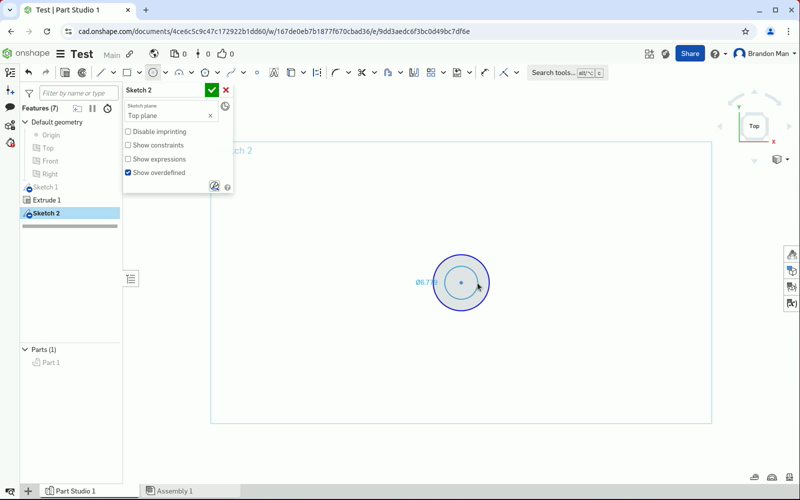
mouse_move(444, 293)
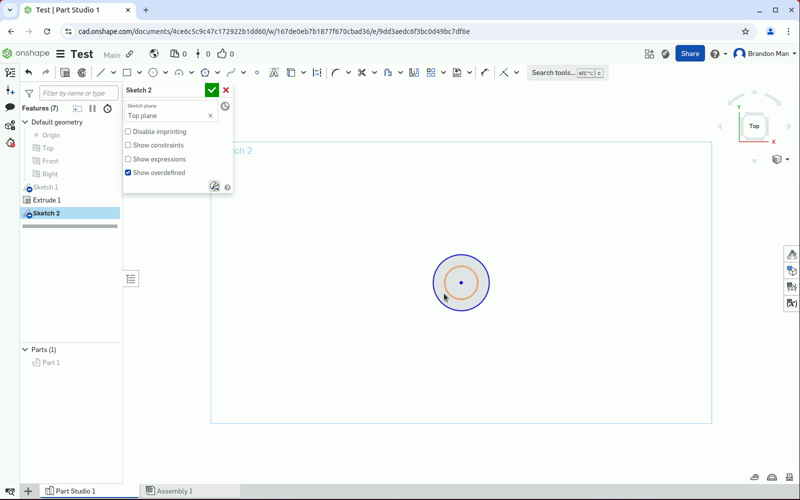
scroll(6)
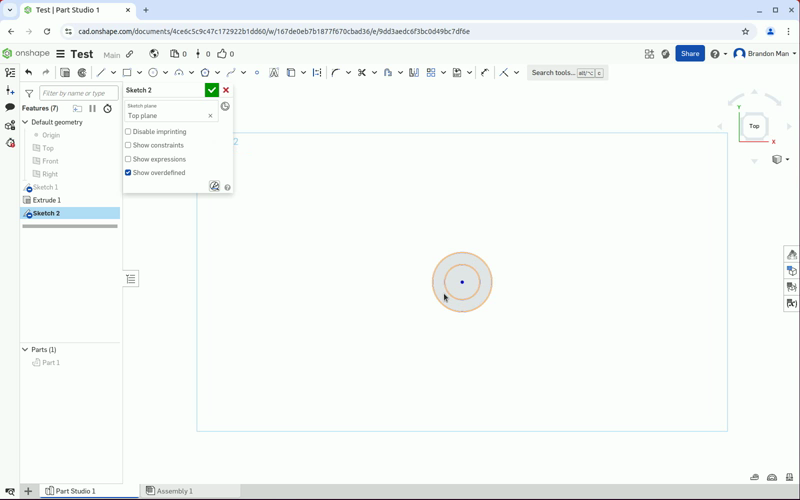
scroll(6)
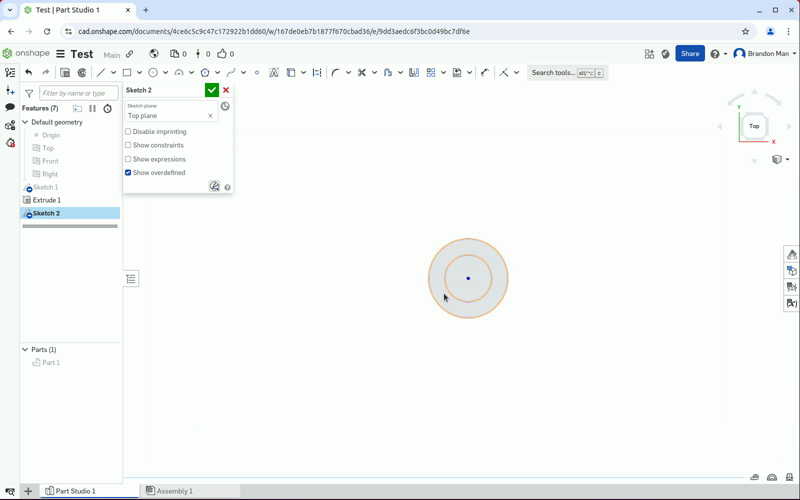
scroll(6)
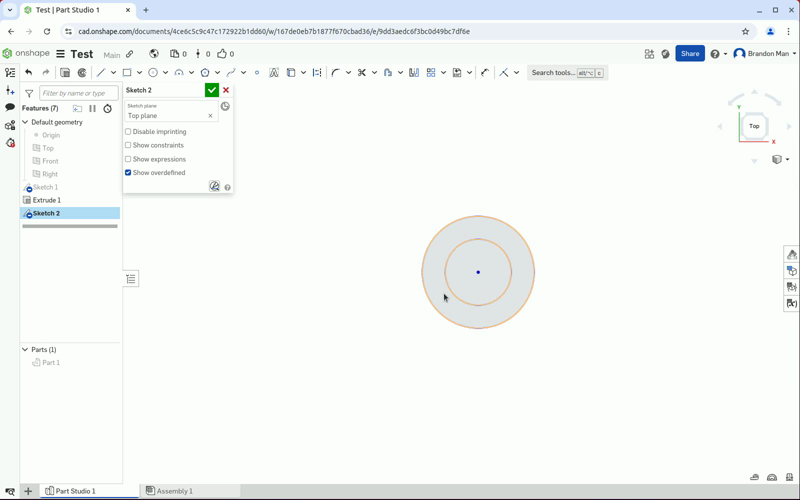
scroll(6)
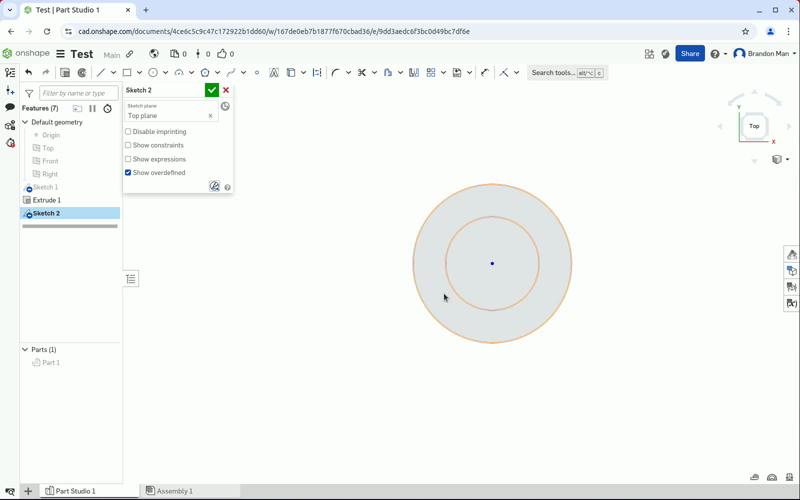
scroll(6)
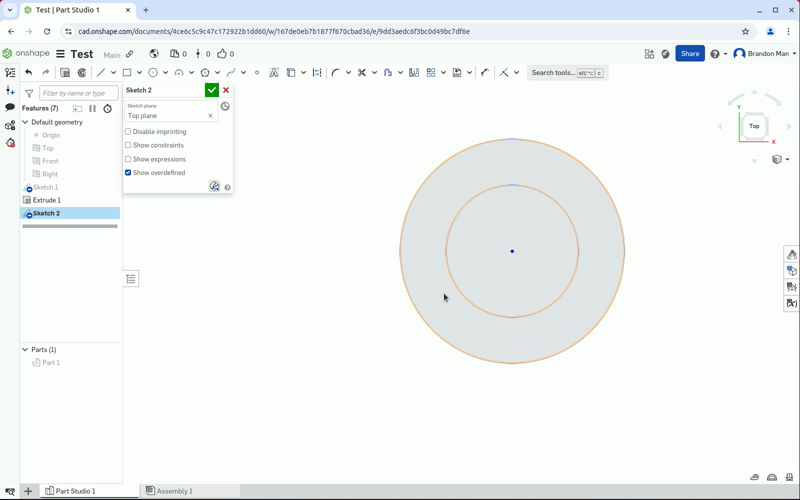
scroll(6)
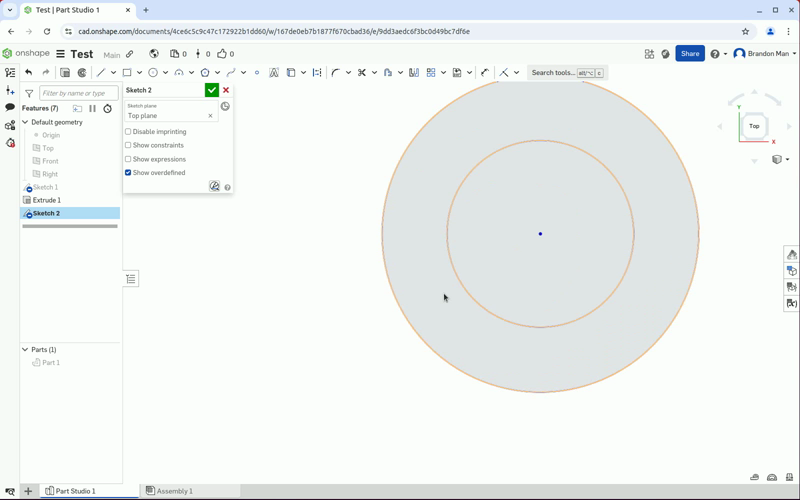
scroll(6)
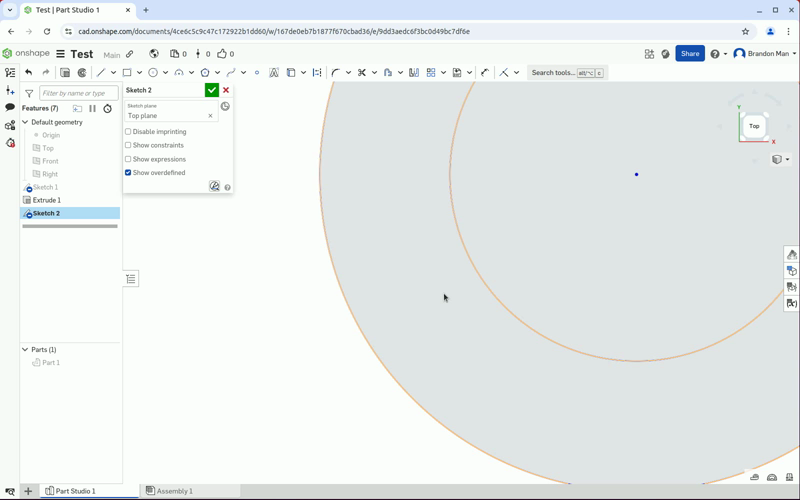
click(444, 293)
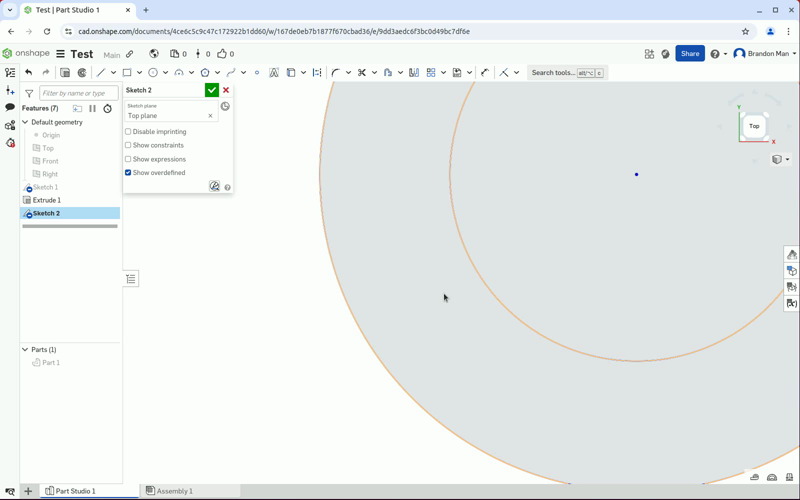
scroll(-6)
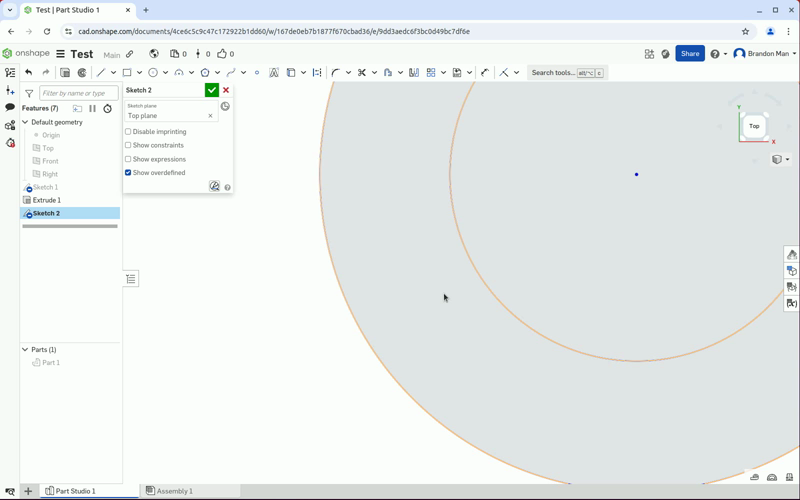
scroll(-6)
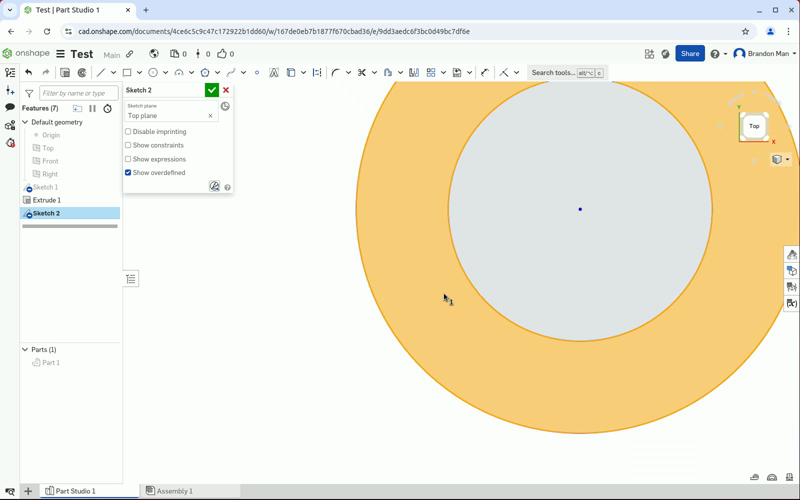
scroll(-6)
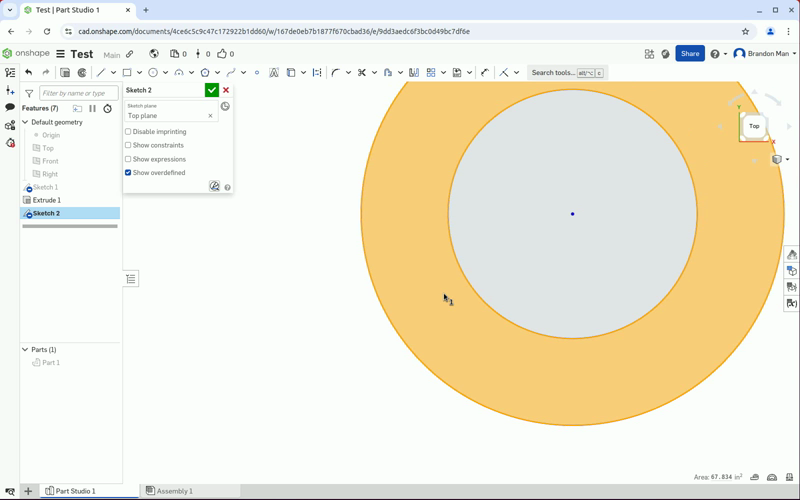
scroll(-6)
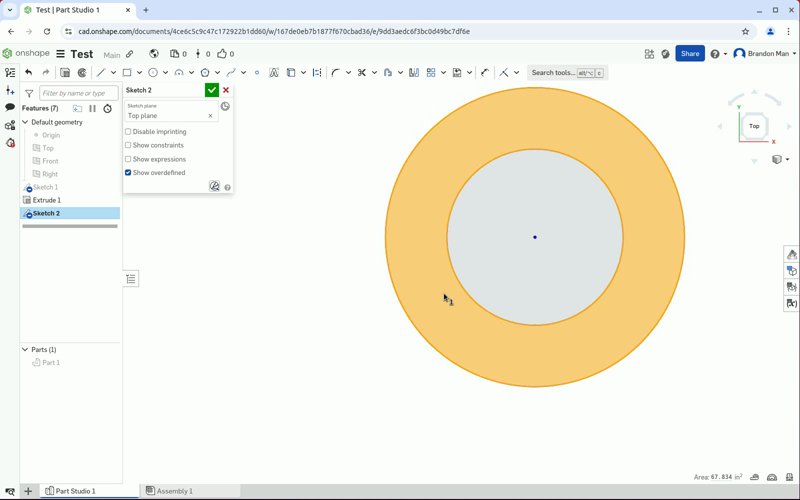
scroll(-6)
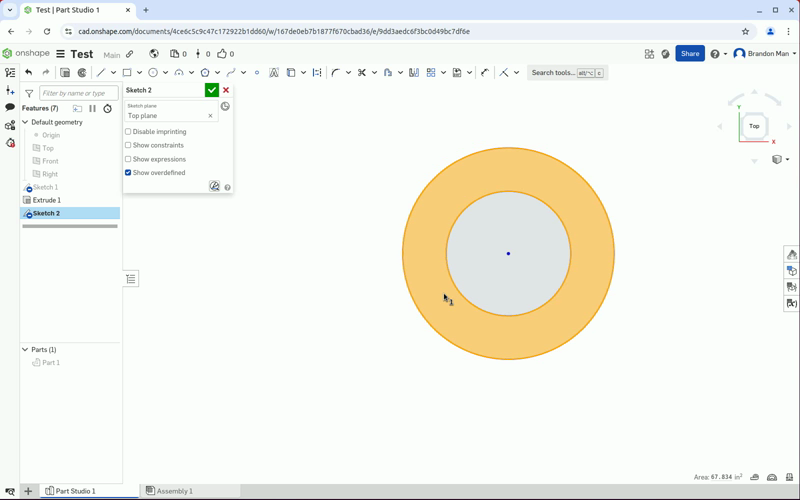
scroll(-6)
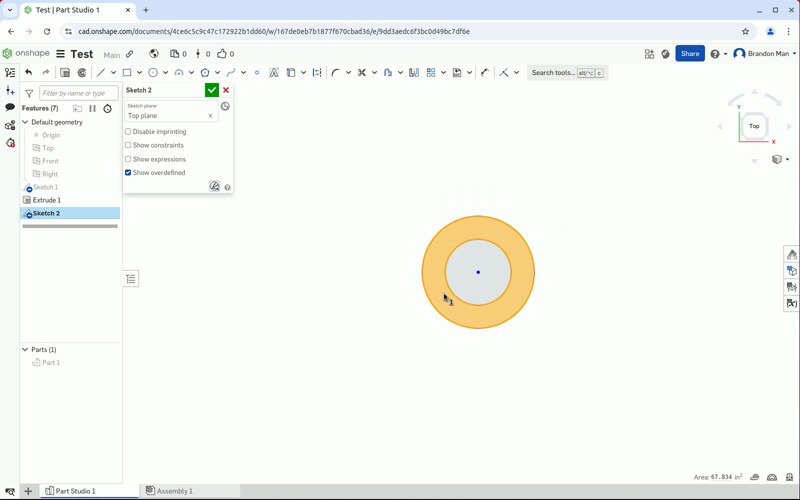
scroll(-6)
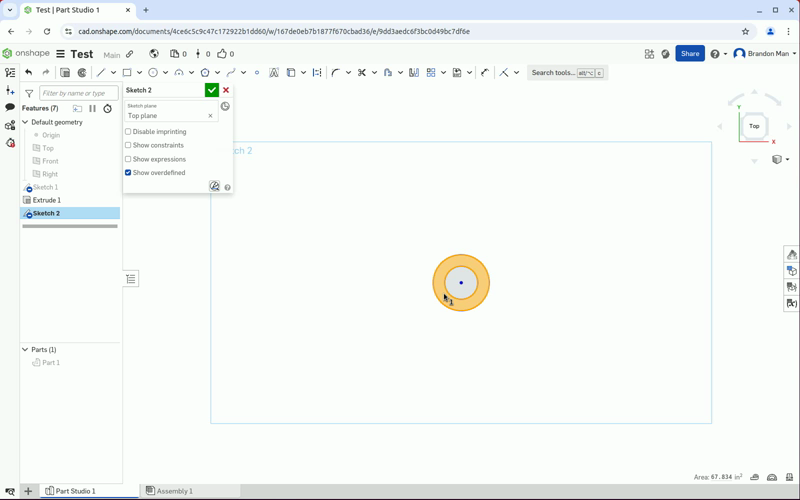
mouse_move(73, 352)
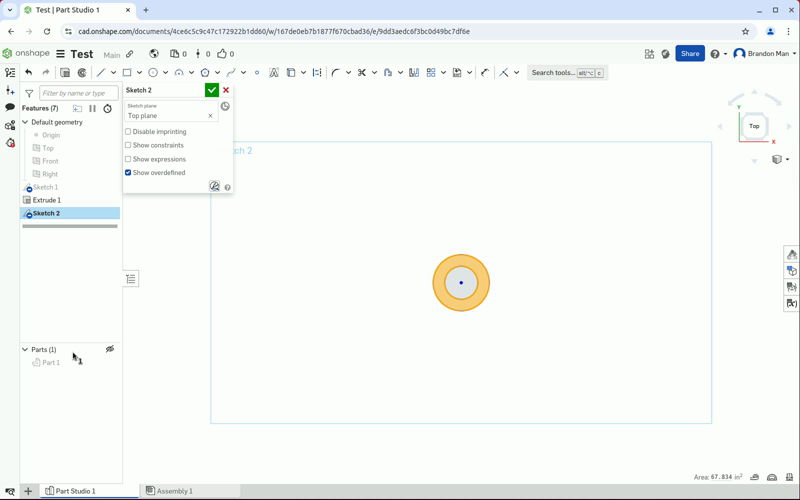
key(shift+y)
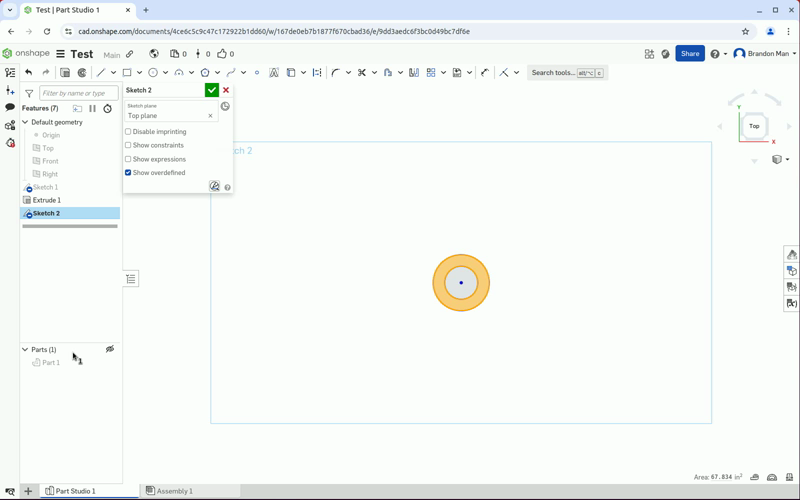
key(shift+e)
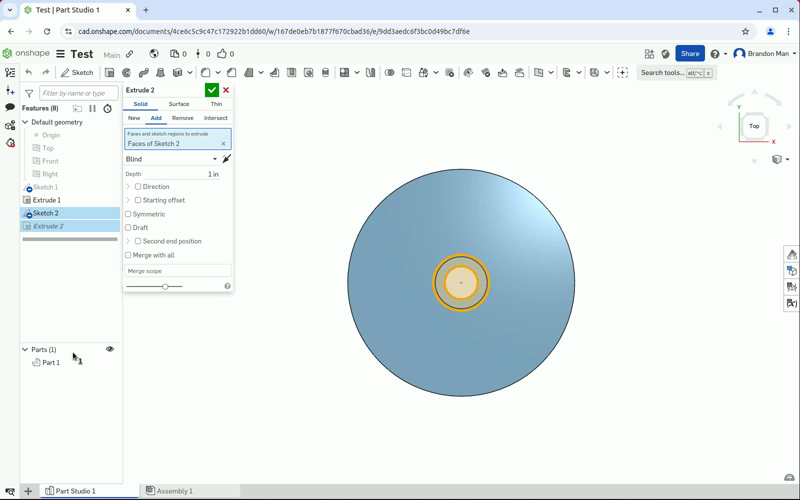
mouse_move(143, 106)
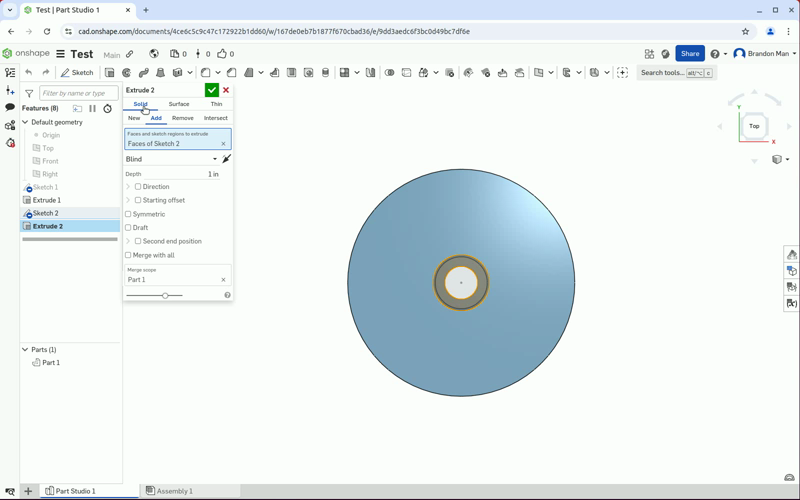
click(143, 106)
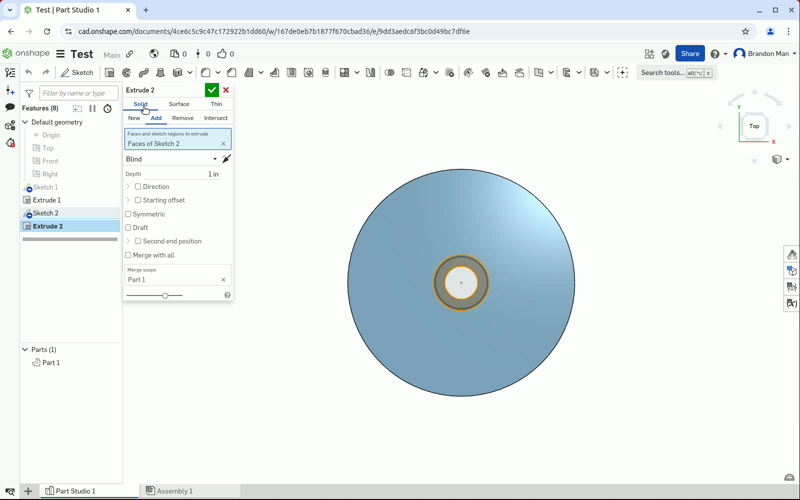
mouse_move(137, 120)
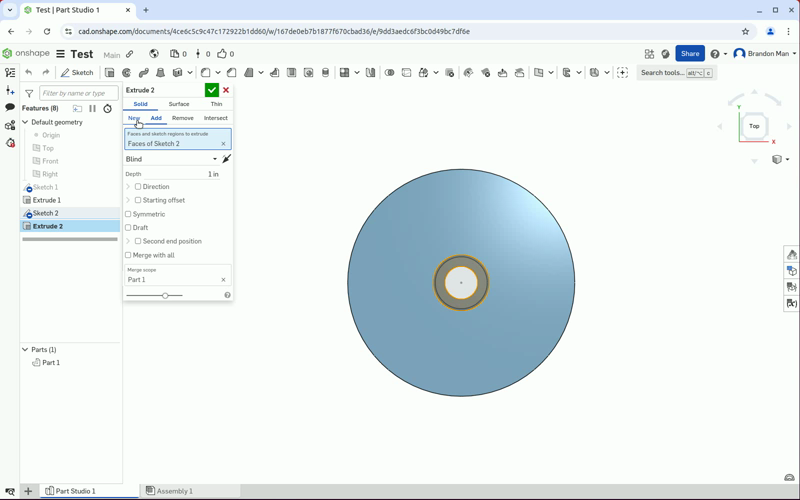
click(137, 120)
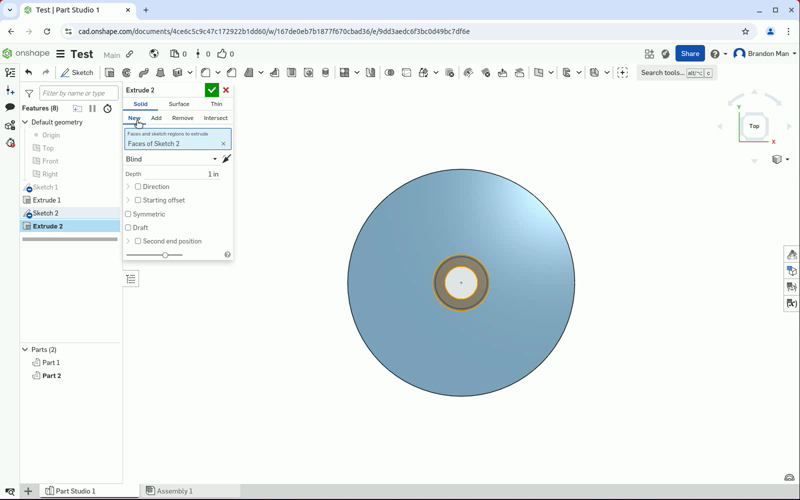
key(tab, 4)
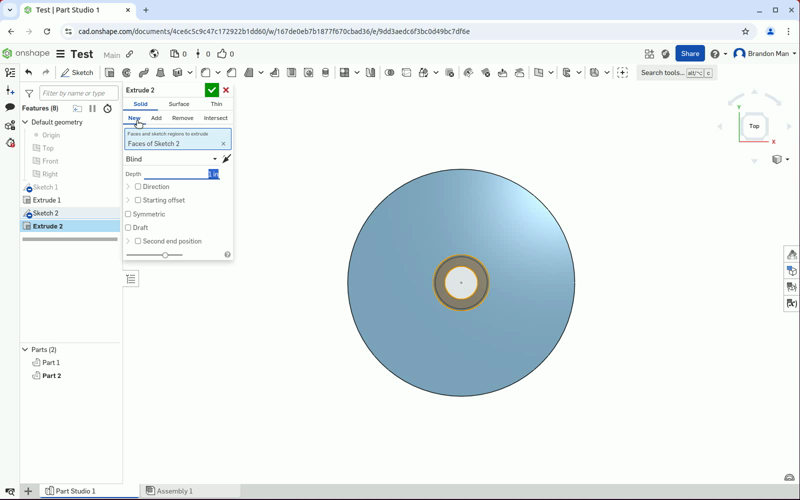
text(22.145)
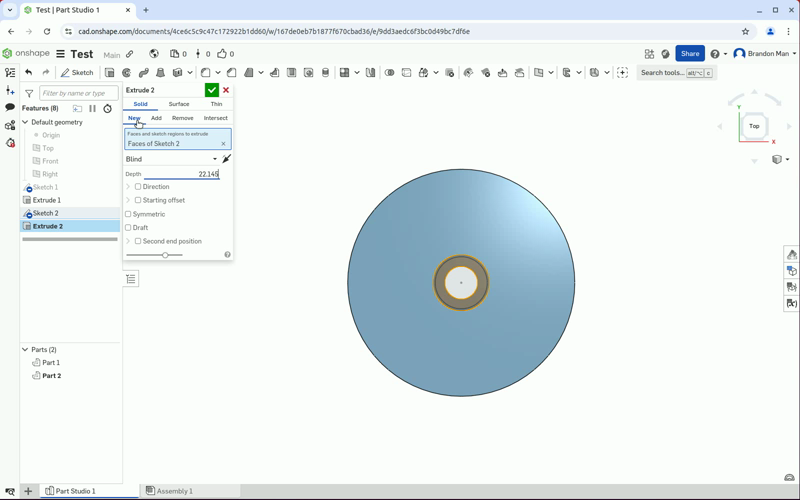
key(enter)
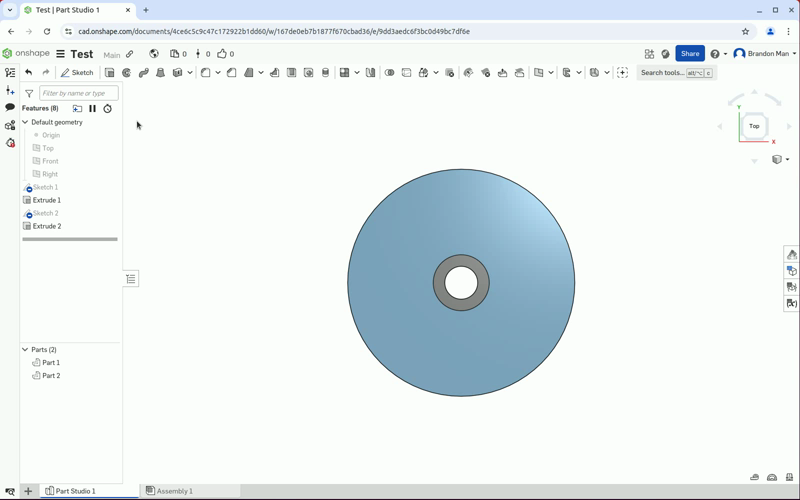
key(shift+h)
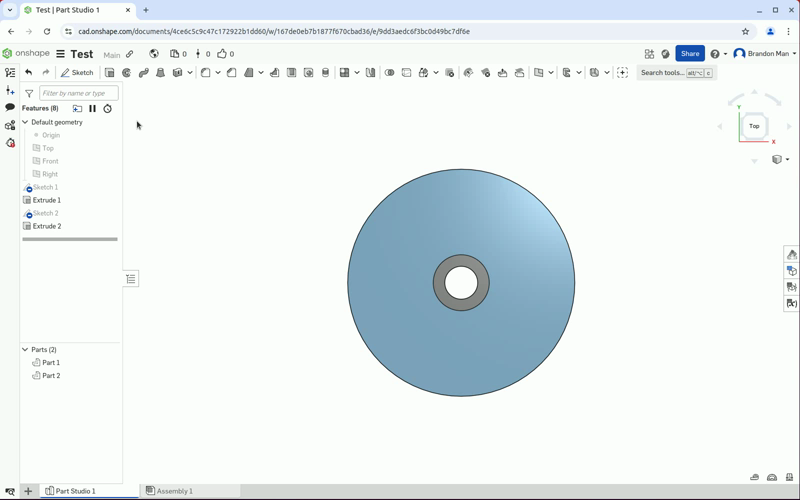
key(shift+h)
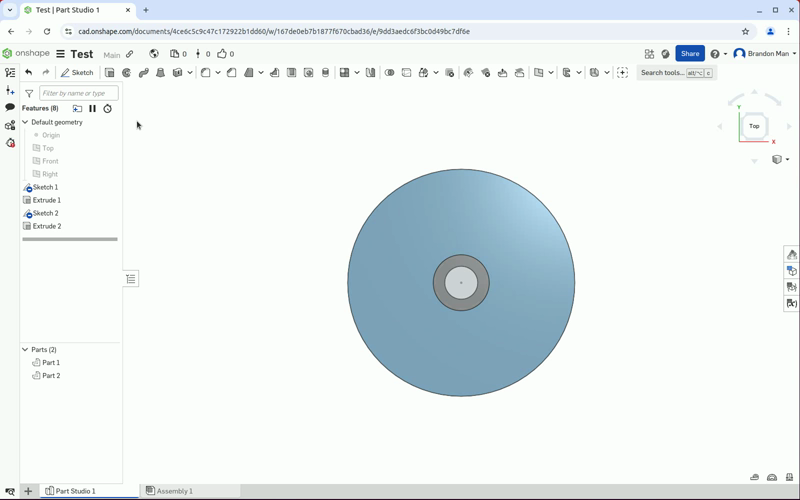
key(shift+7)
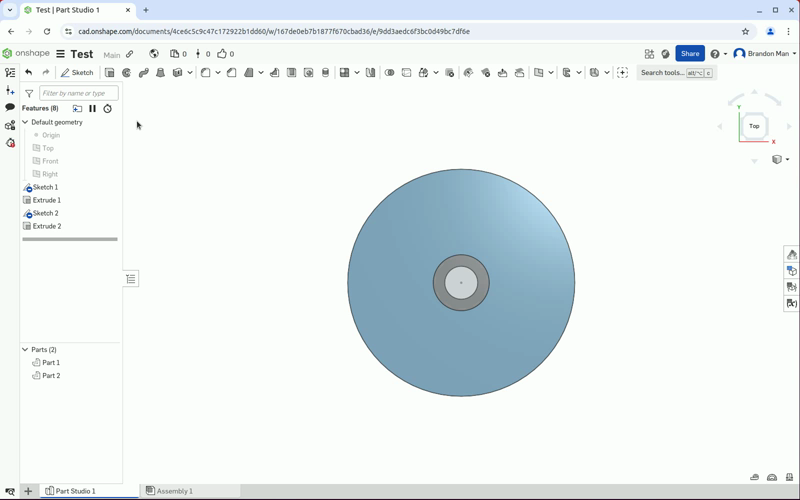
key(up, 3)
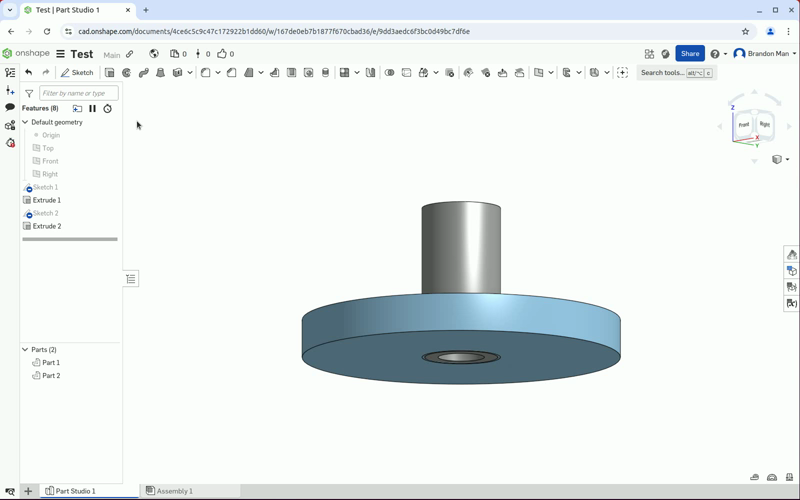
key(left, 3)
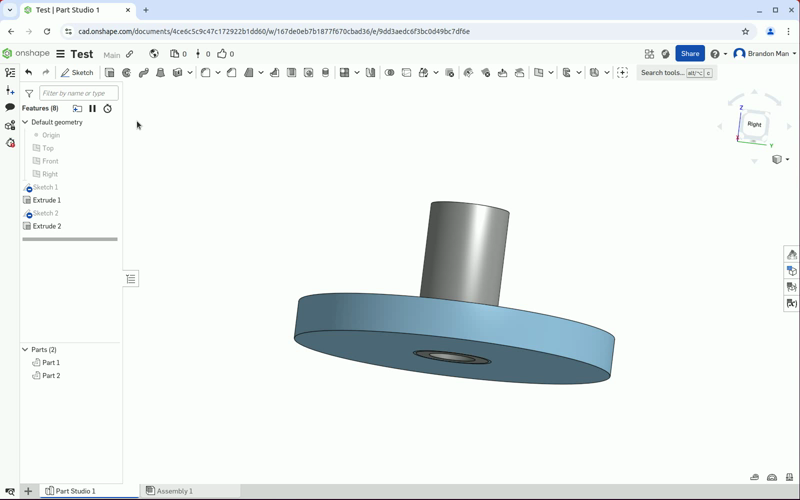
key(right, 3)
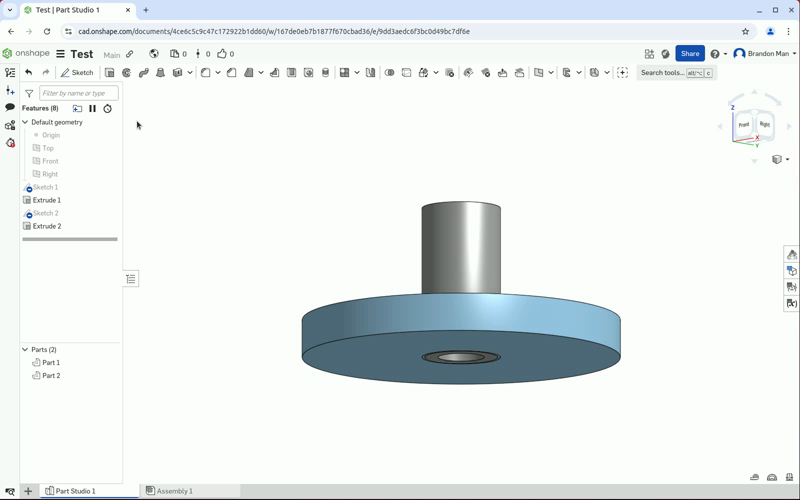
key(down, 3)
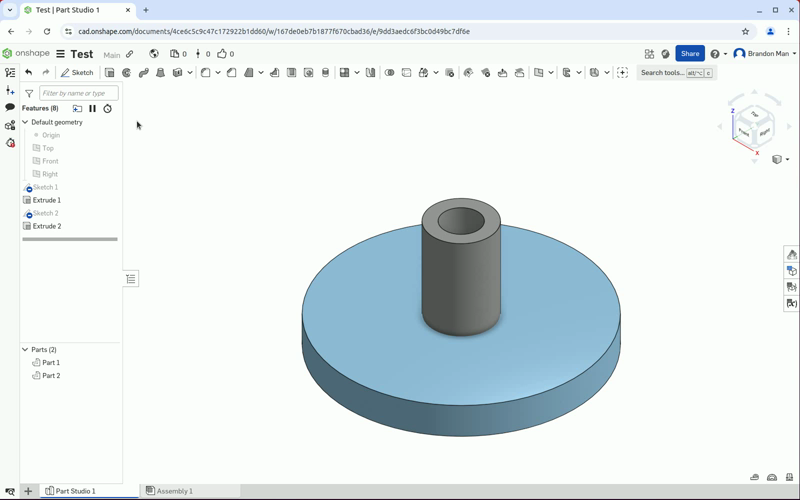
mouse_move(73, 189)
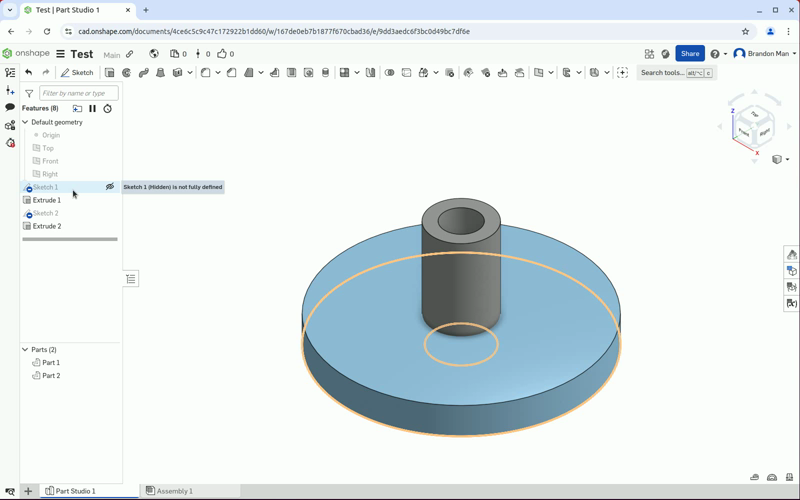
click(73, 189)